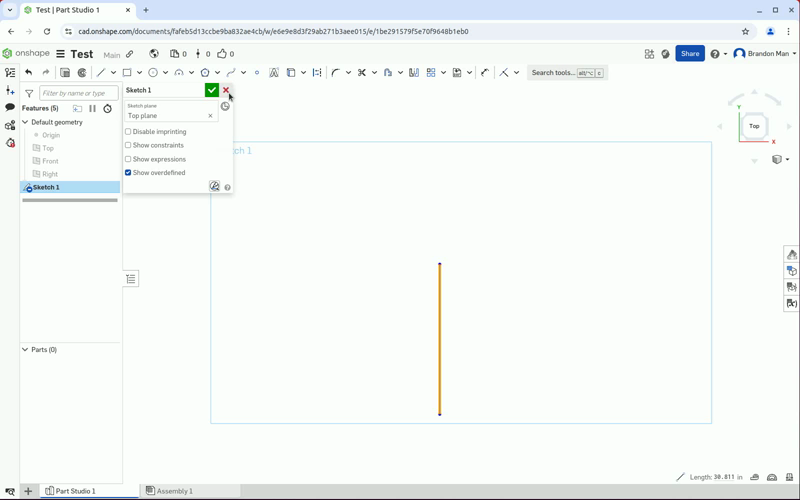
key(shift+h)
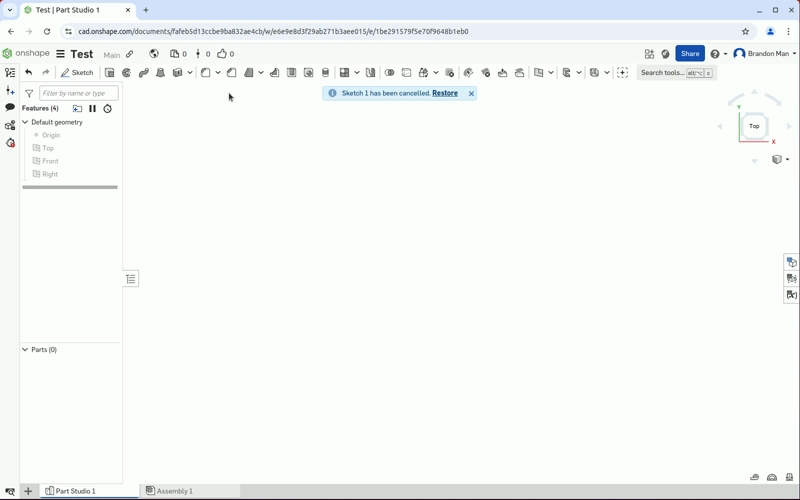
mouse_move(73, 352)
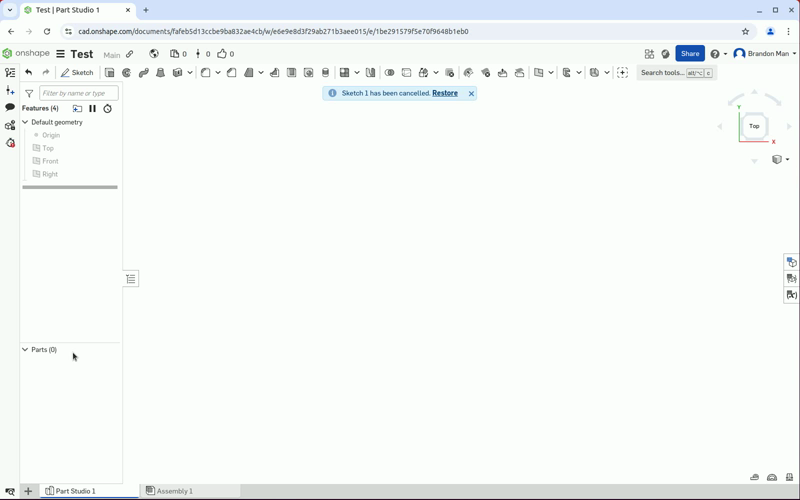
key(y)
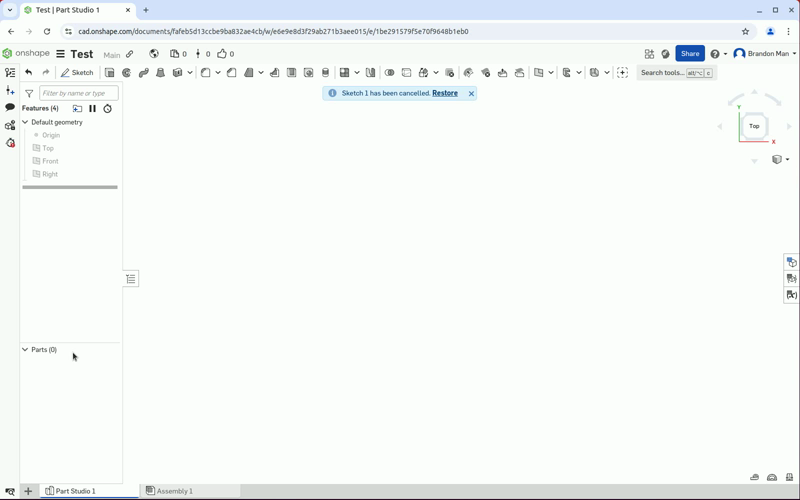
key(shift+p)
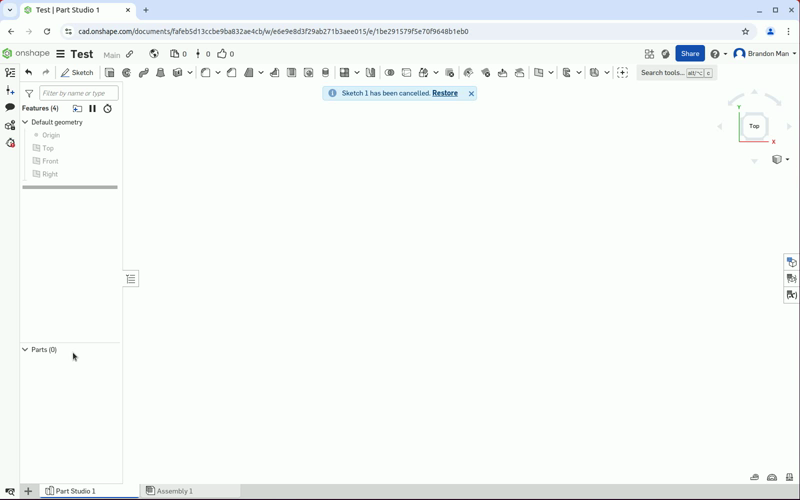
key(space)
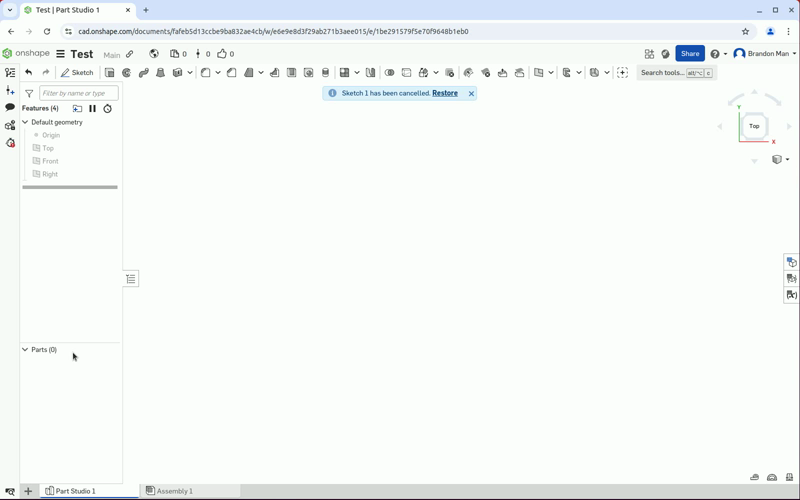
key_down(shift)
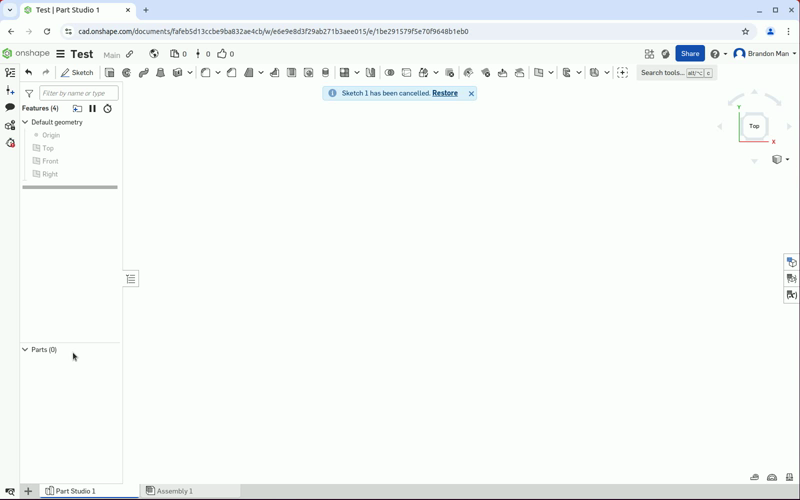
key(up)
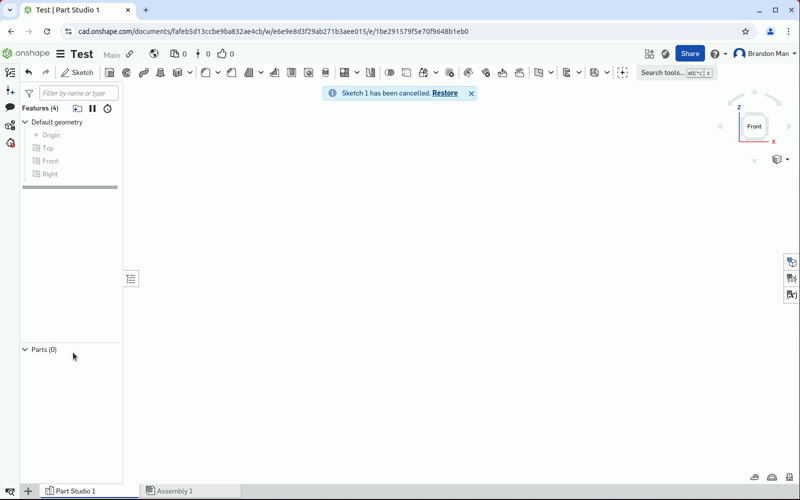
key_up(shift)
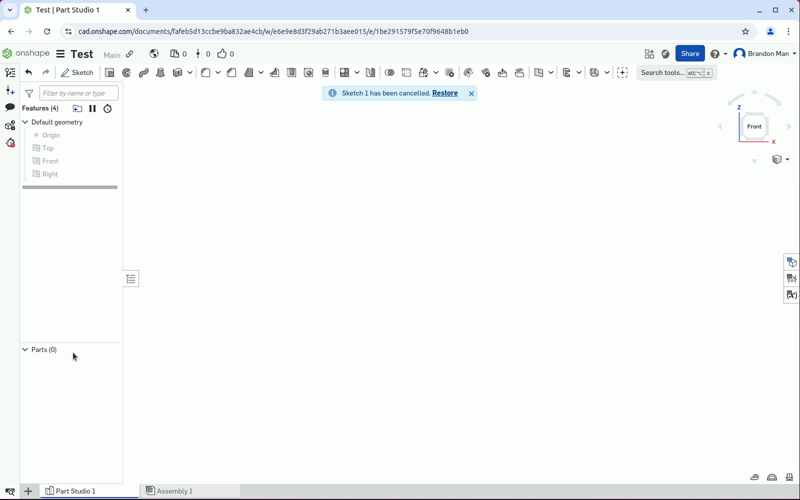
mouse_move(73, 352)
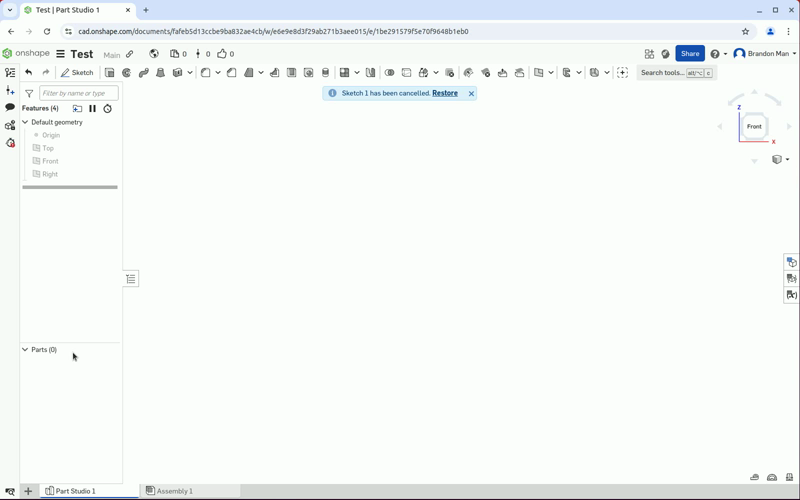
key(shift+y)
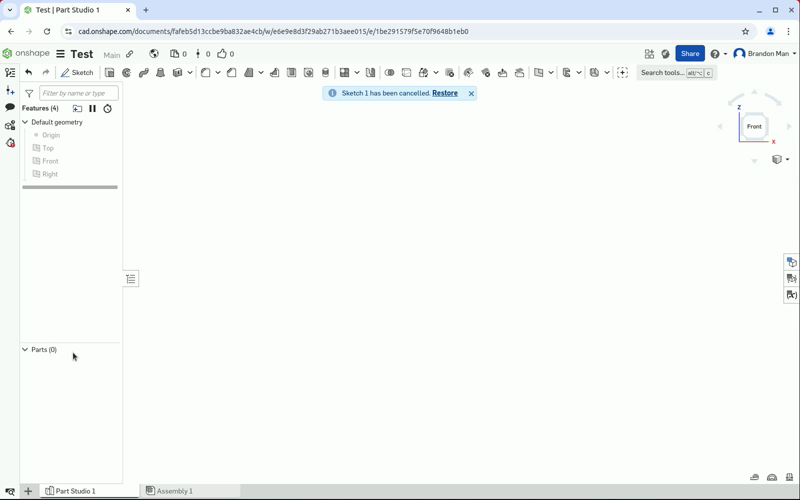
key(shift+s)
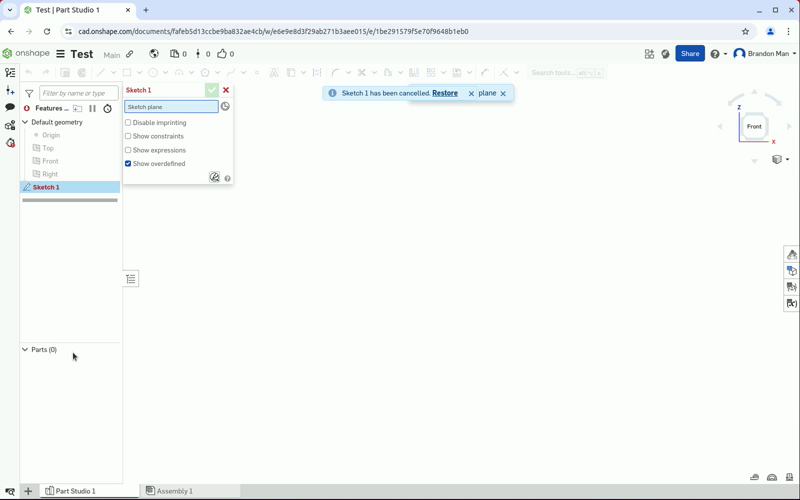
mouse_move(73, 163)
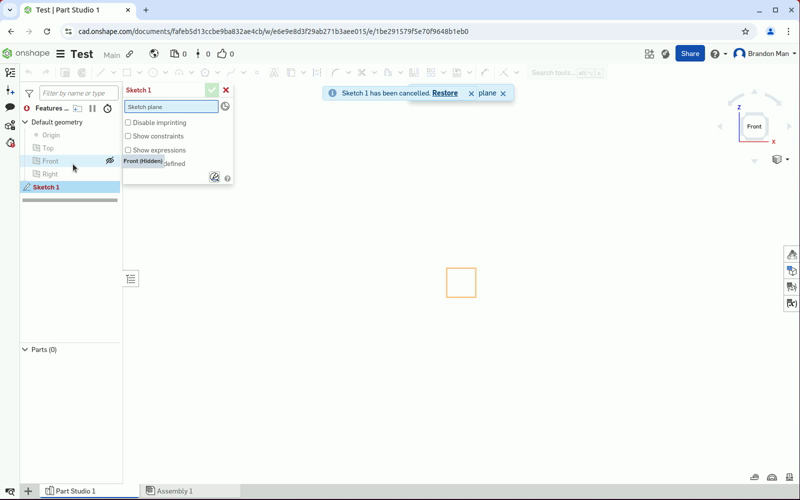
click(73, 163)
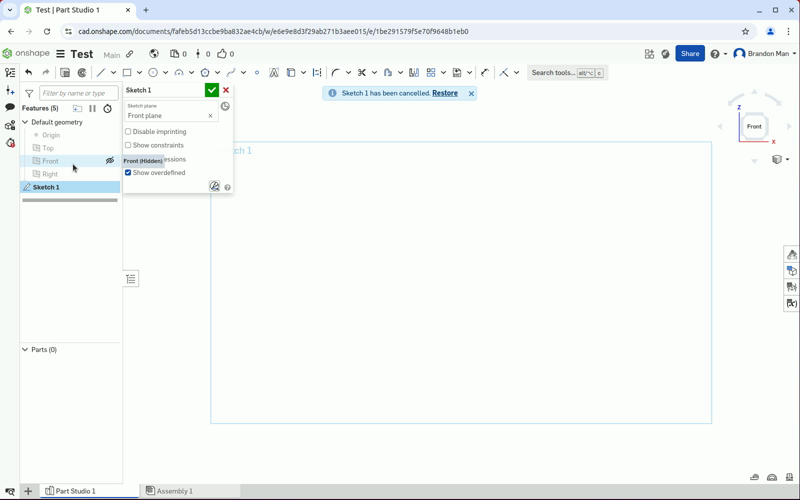
mouse_move(73, 352)
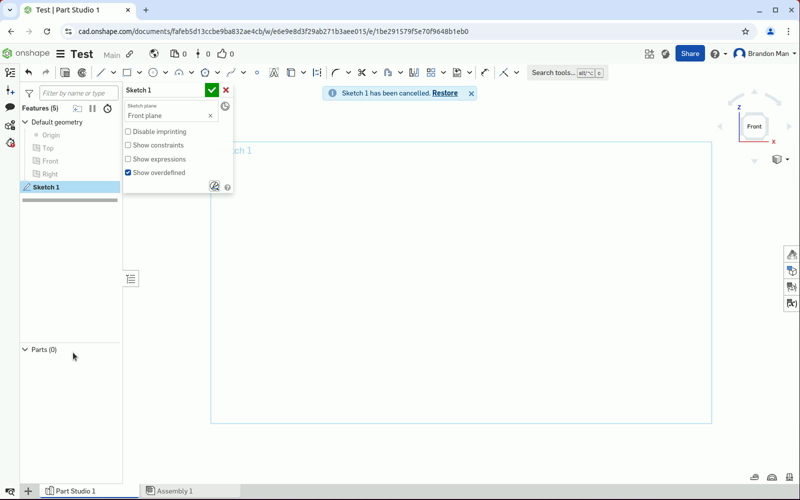
key(y)
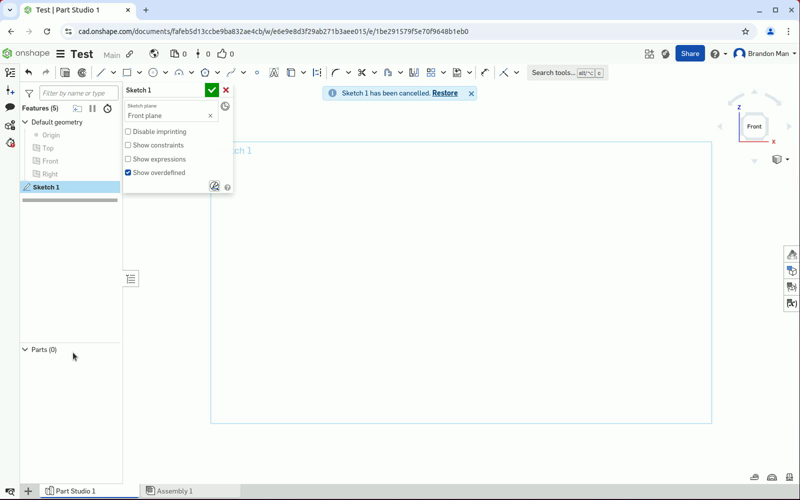
key(c)
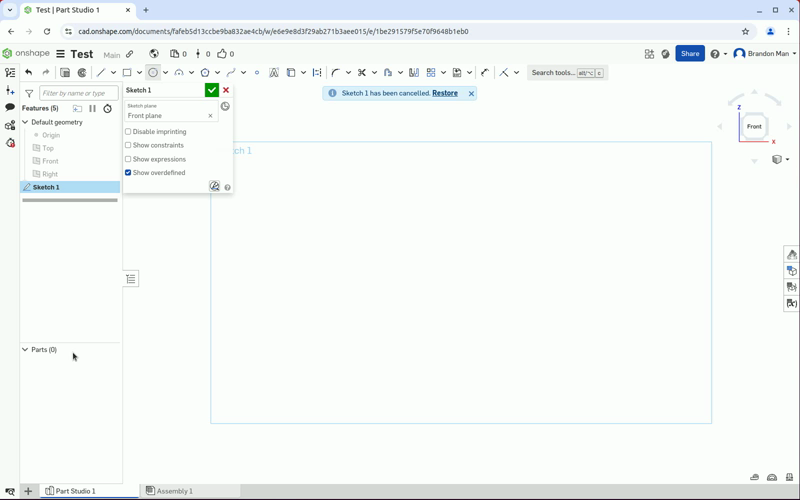
key_down(shift)
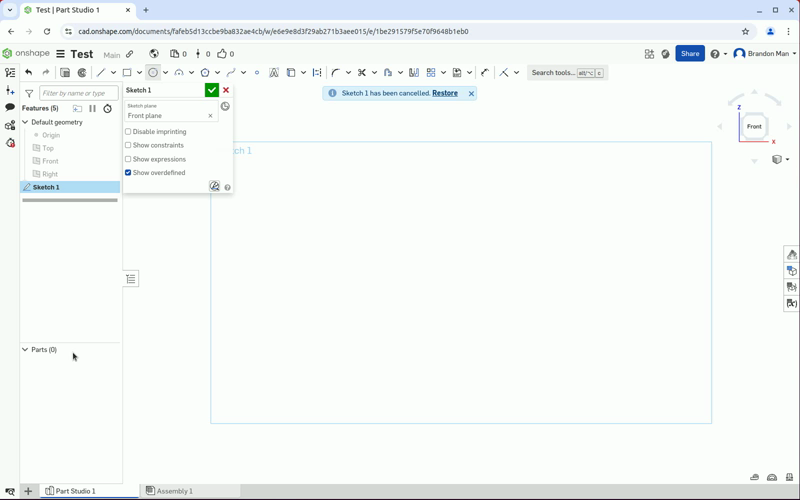
mouse_move(461, 282)
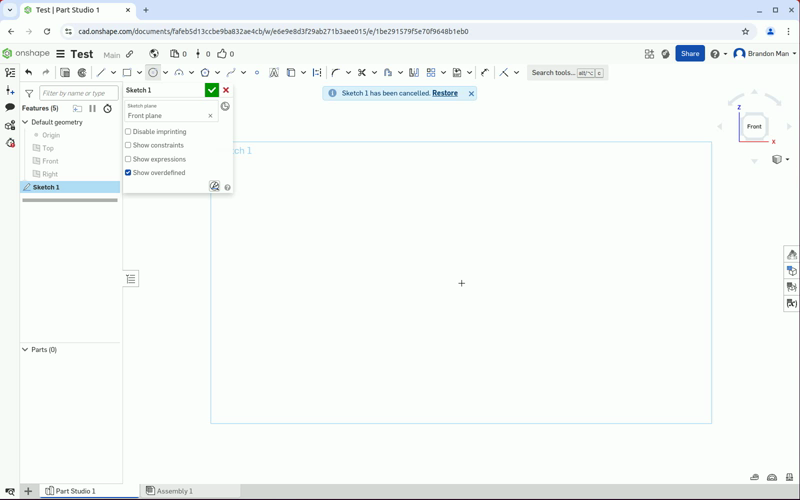
click(461, 282)
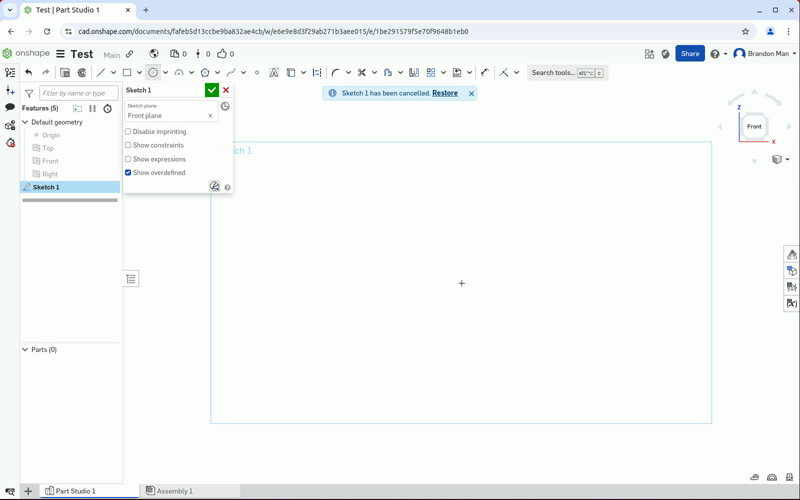
key_up(shift)
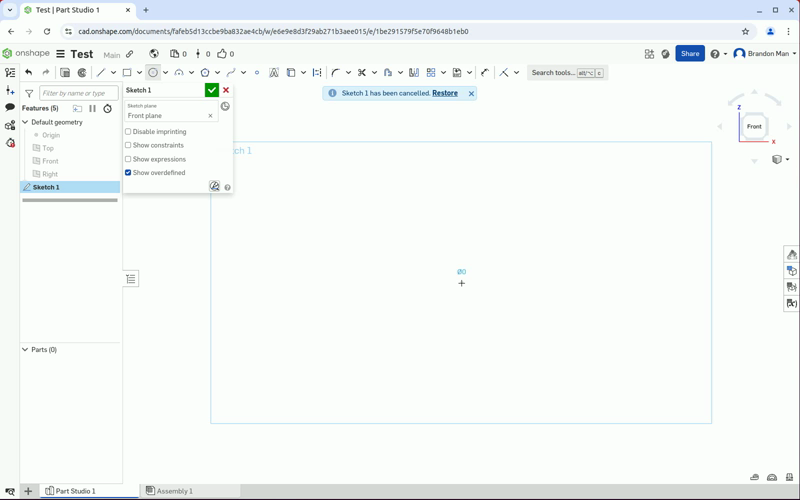
mouse_move(543, 282)
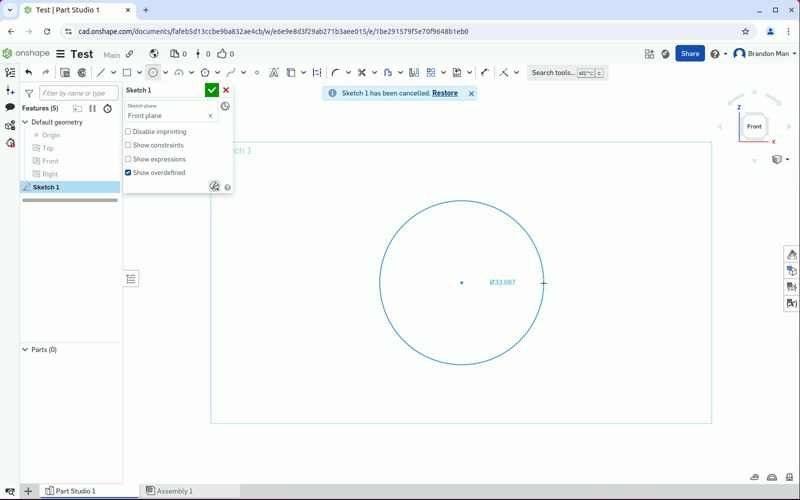
click(543, 282)
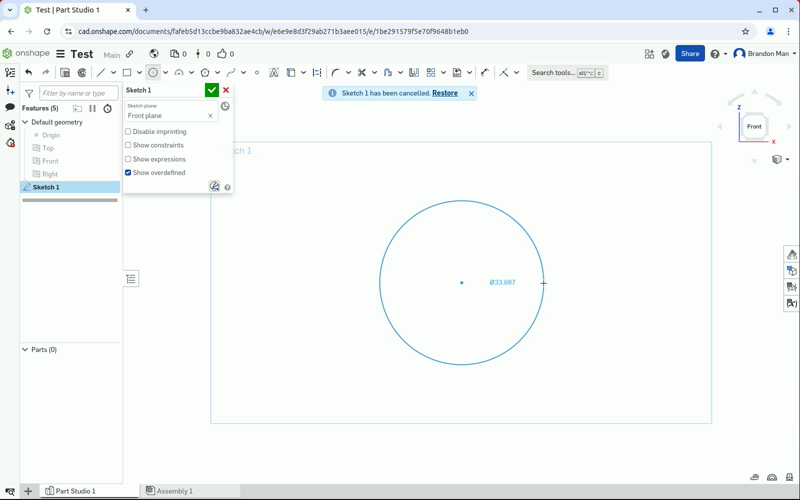
key(esc)
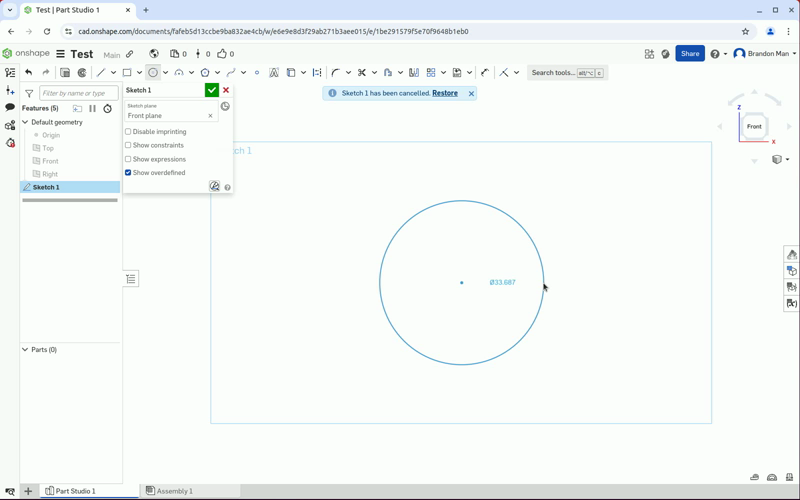
key(c)
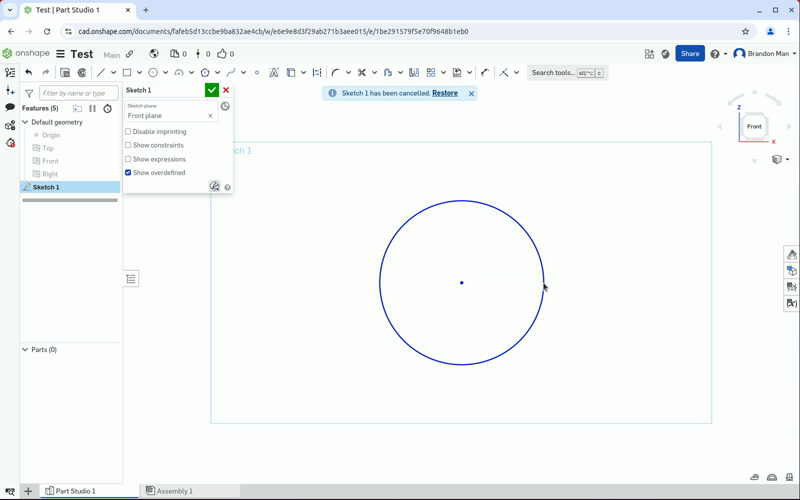
key_down(shift)
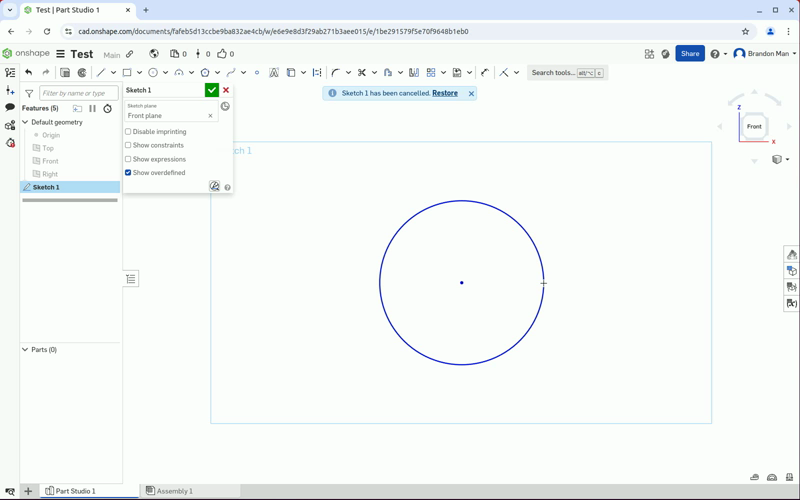
mouse_move(415, 314)
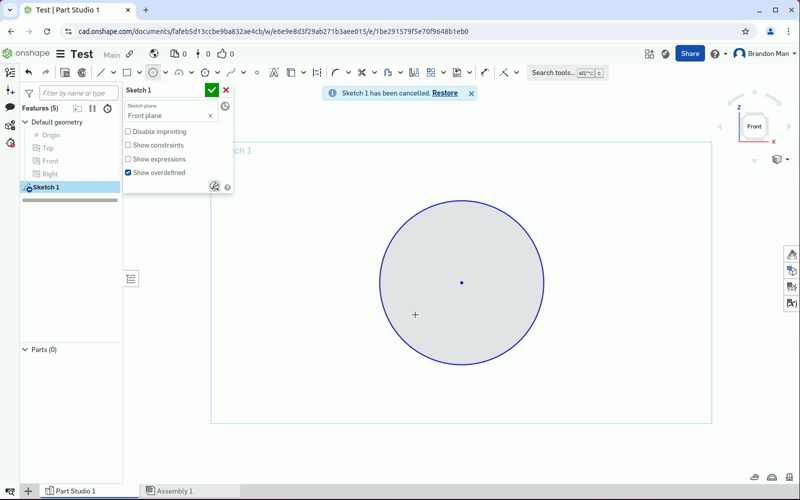
click(415, 314)
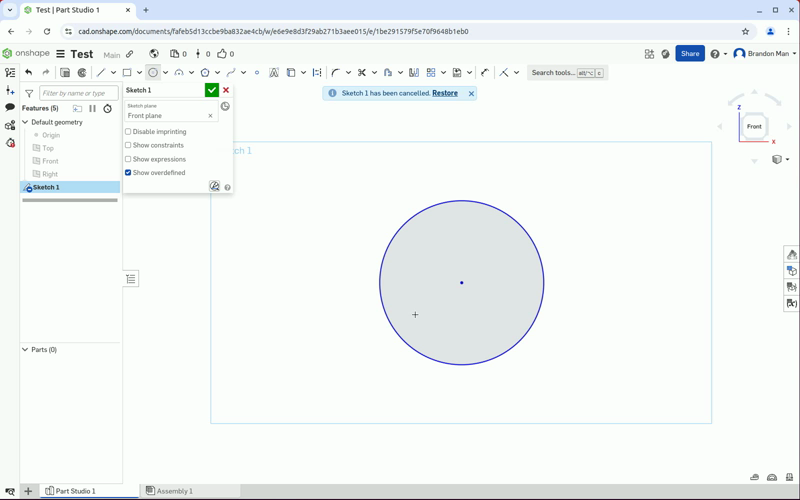
key_up(shift)
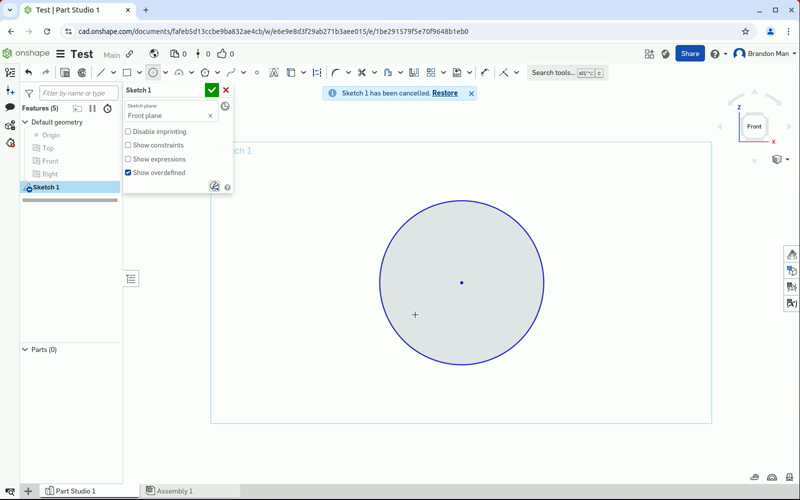
mouse_move(425, 314)
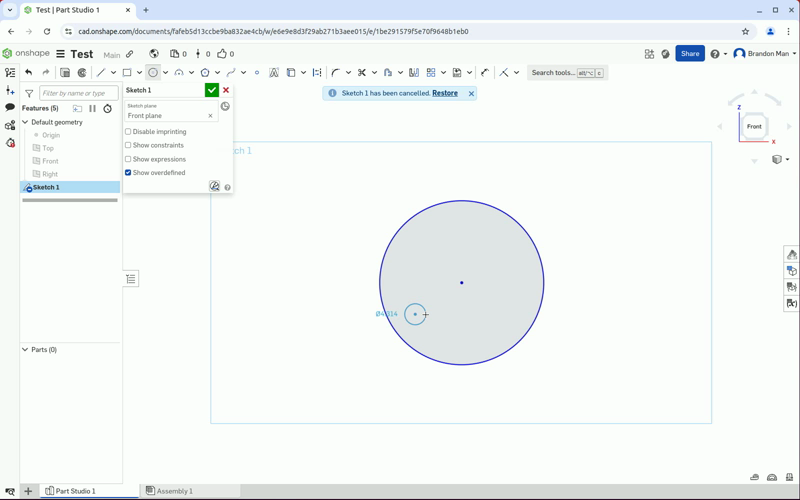
click(425, 314)
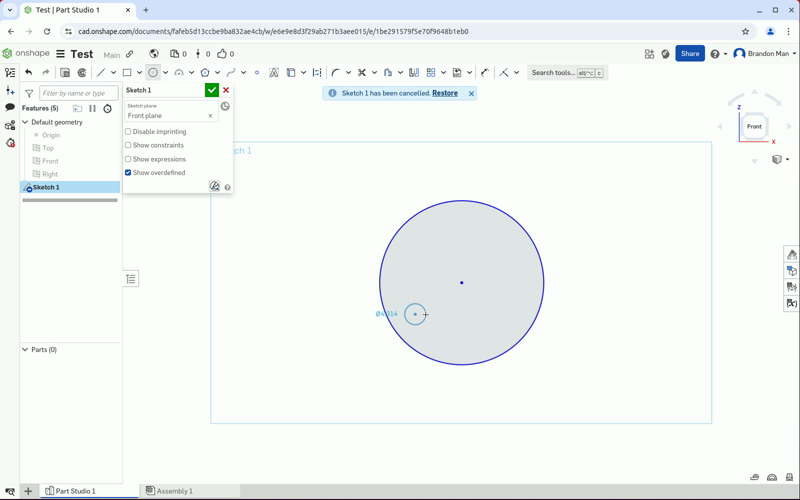
key(esc)
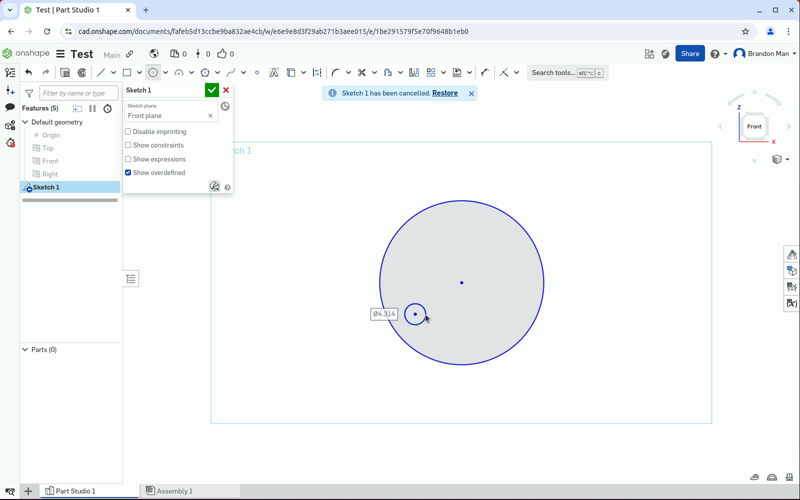
key(c)
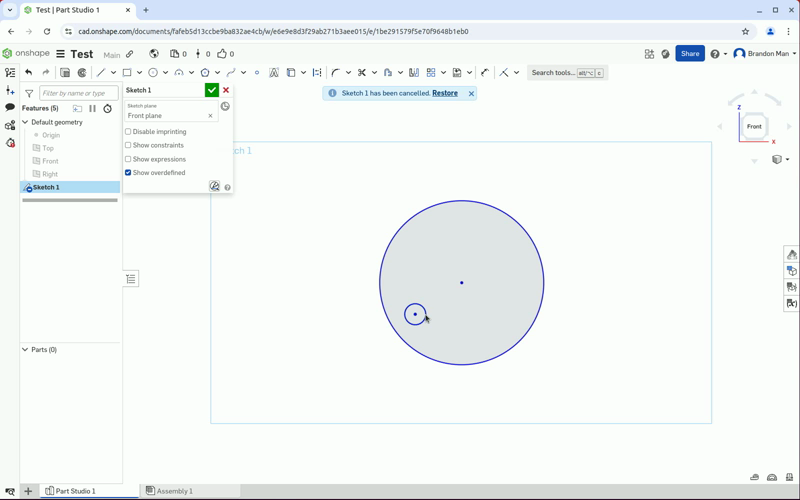
key_down(shift)
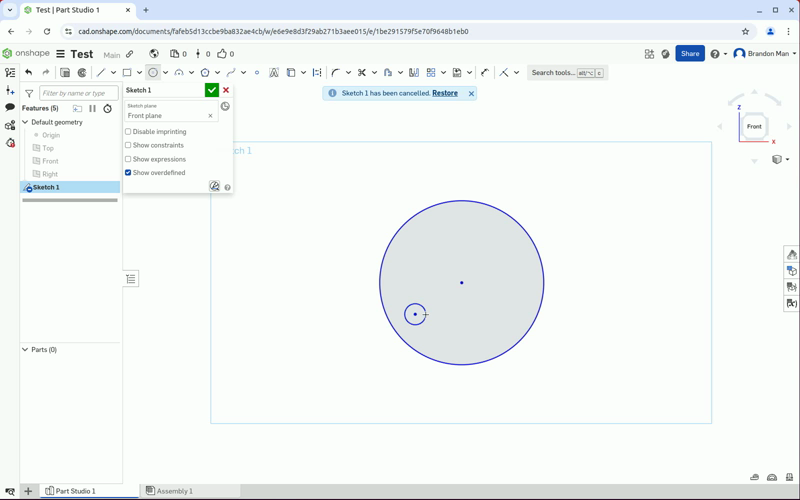
mouse_move(429, 236)
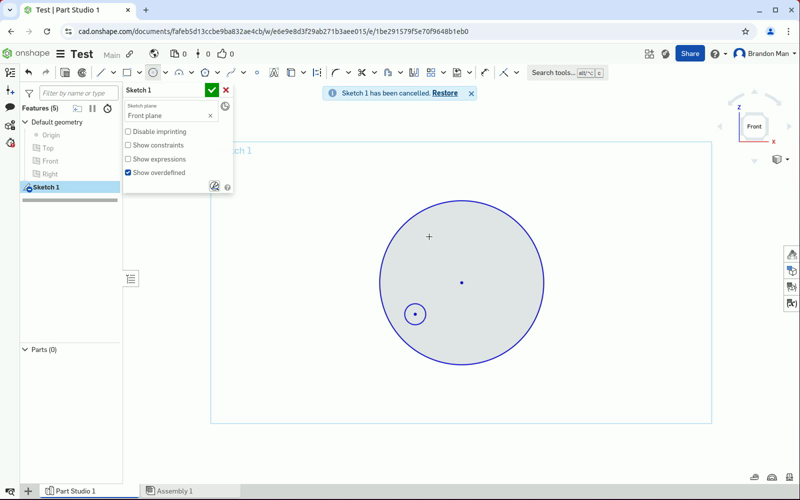
click(429, 236)
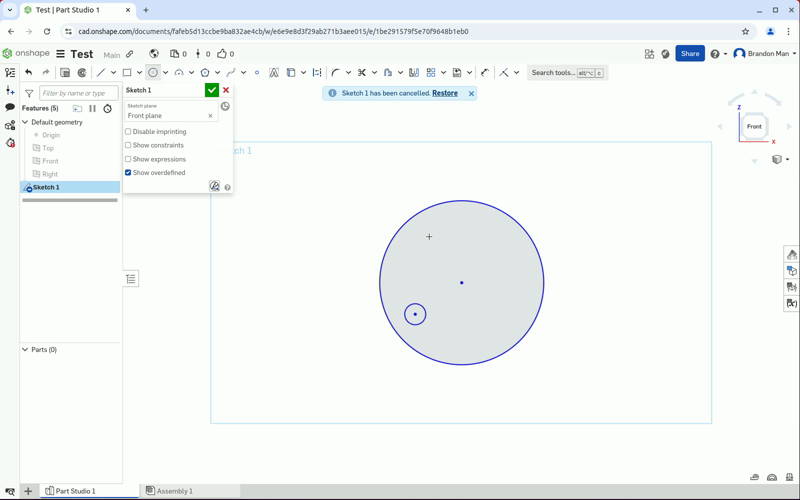
key_up(shift)
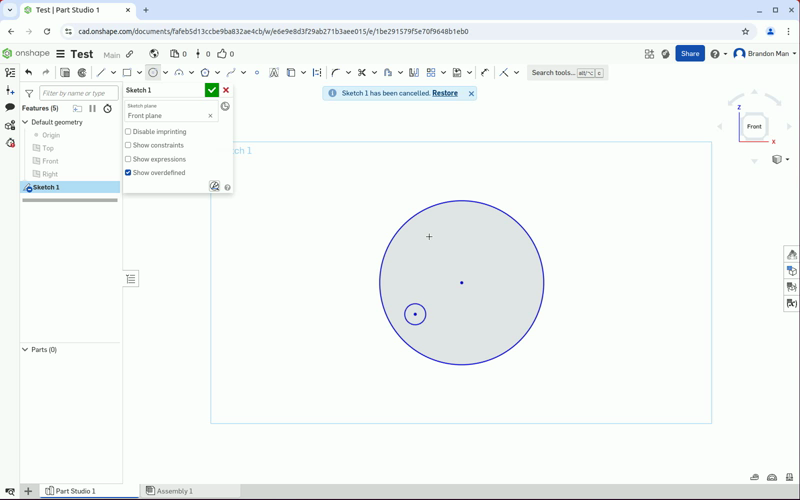
mouse_move(439, 236)
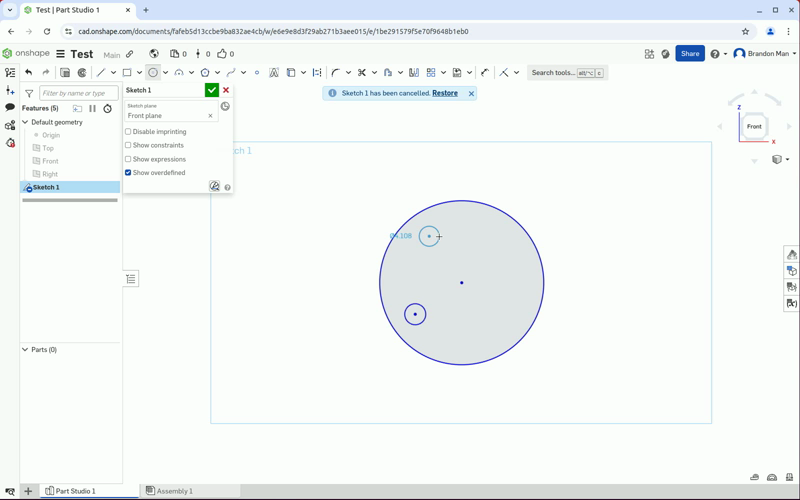
click(439, 236)
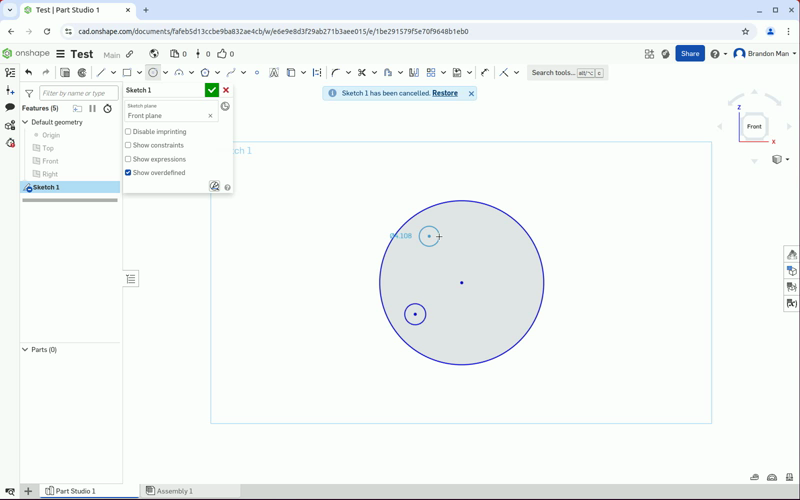
key(esc)
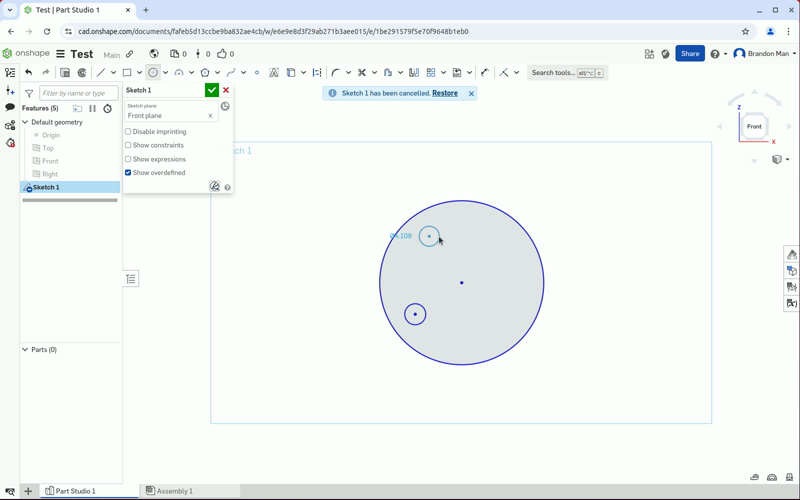
key(c)
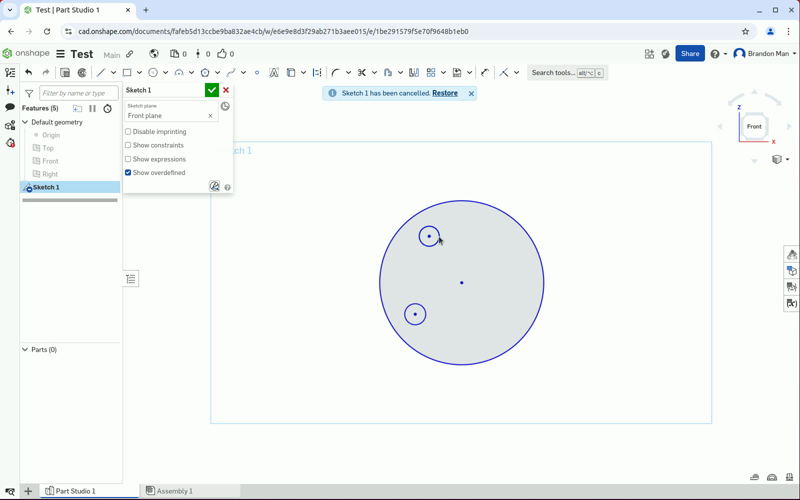
key_down(shift)
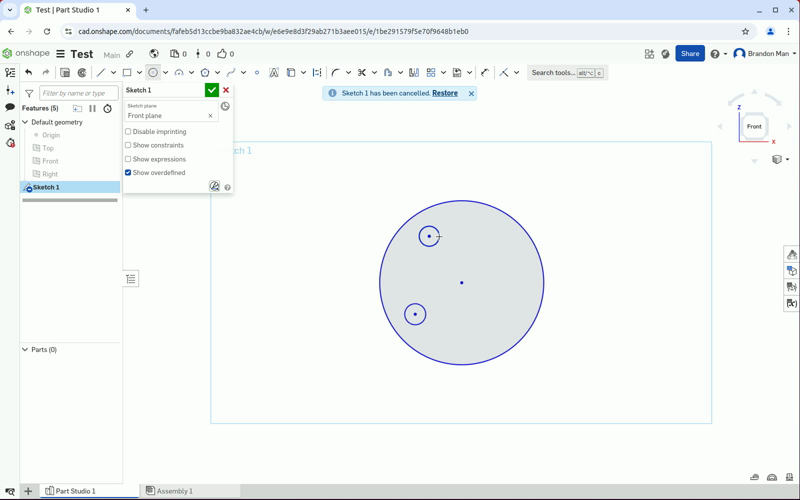
mouse_move(461, 282)
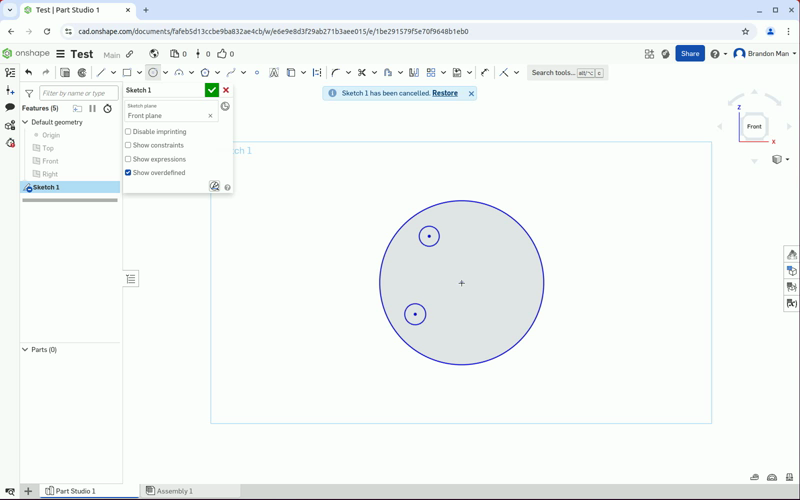
click(461, 282)
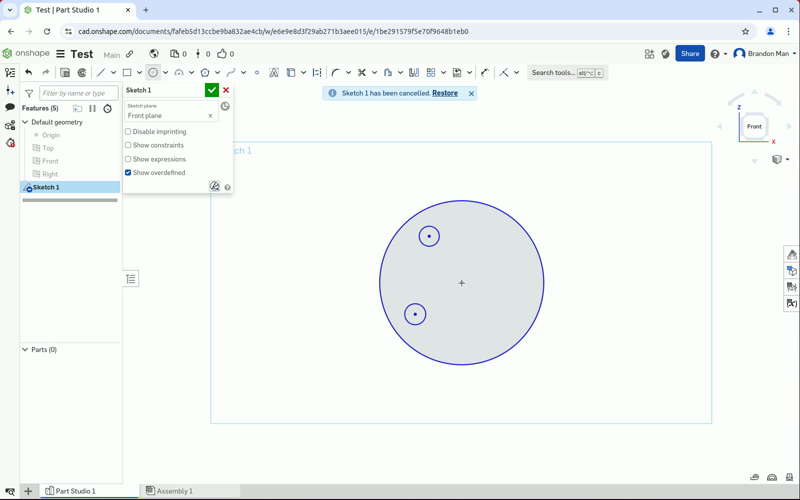
key_up(shift)
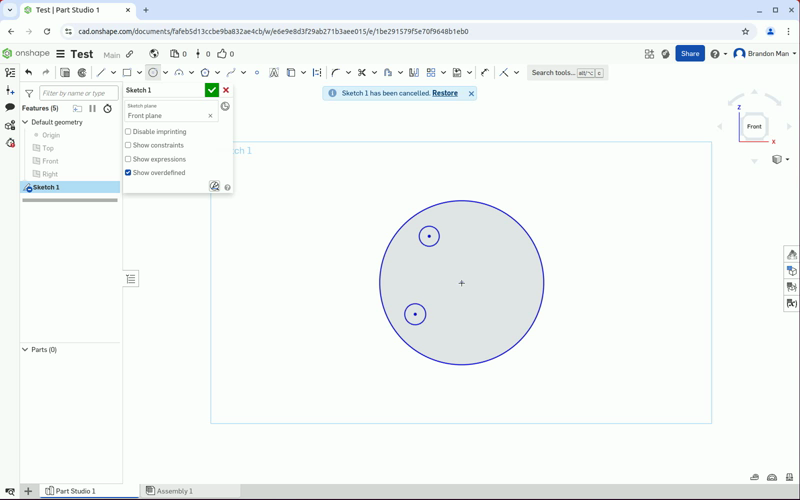
mouse_move(491, 282)
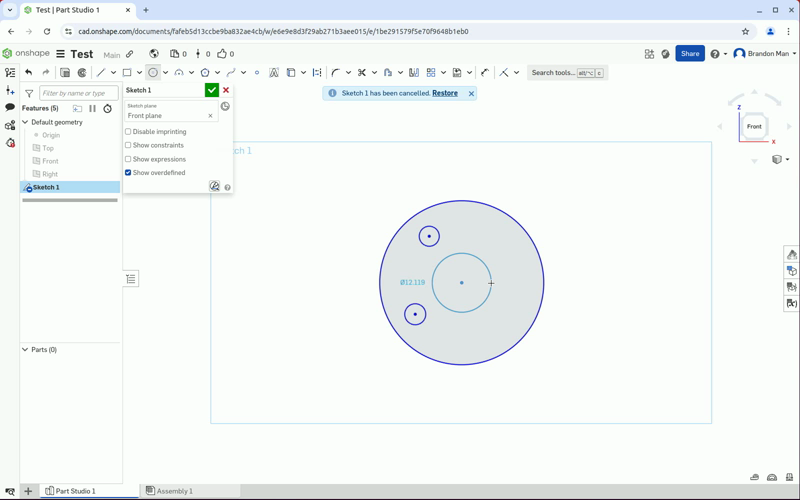
click(491, 282)
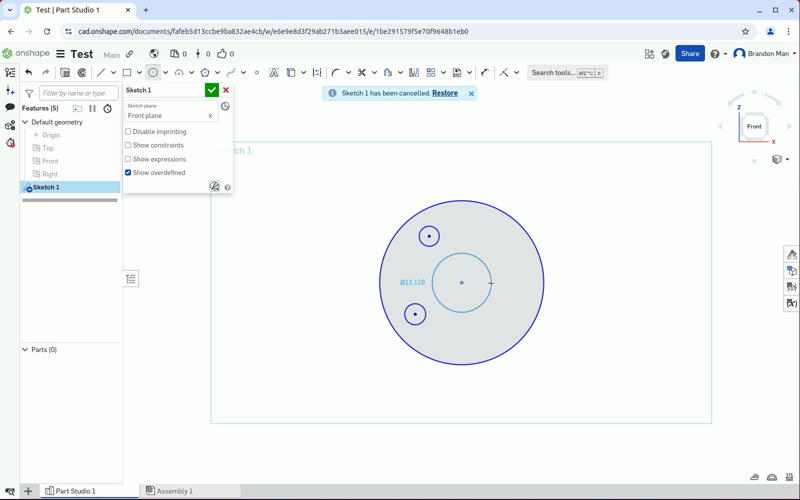
key(esc)
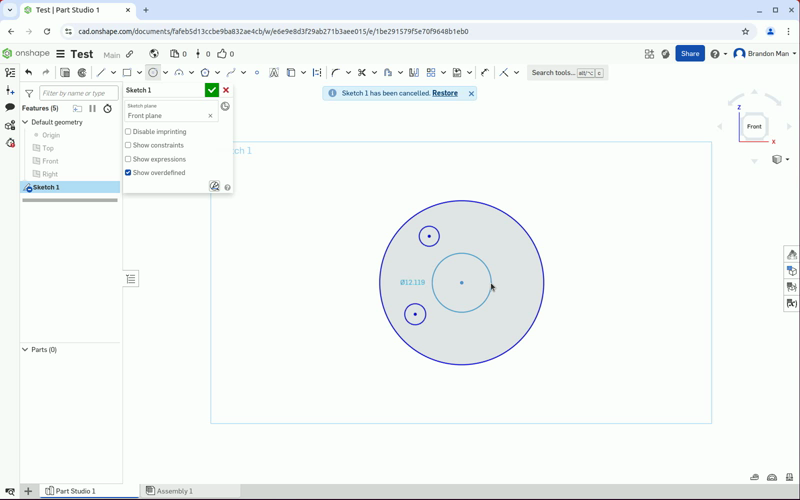
key(c)
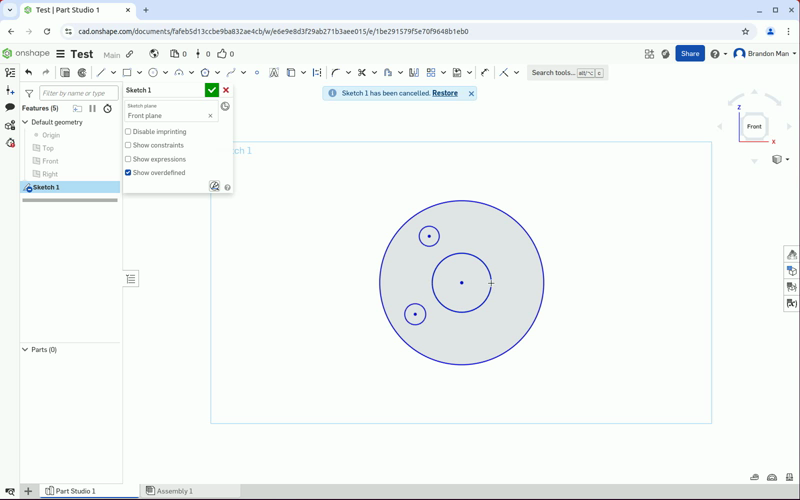
key_down(shift)
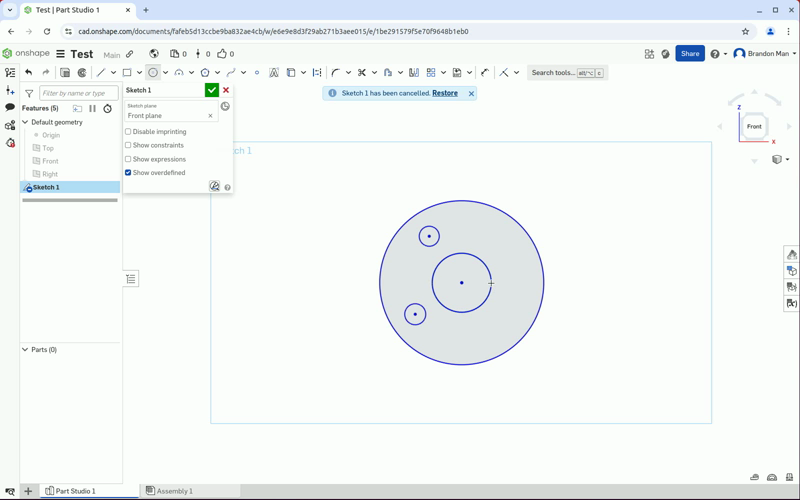
mouse_move(493, 329)
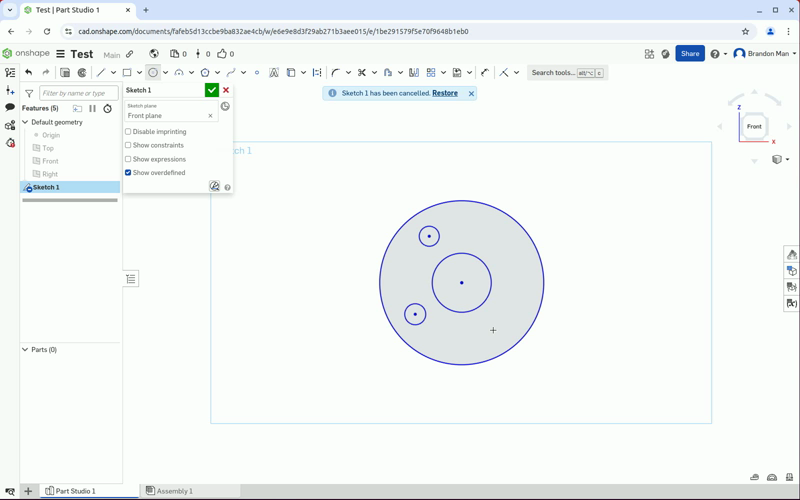
click(493, 329)
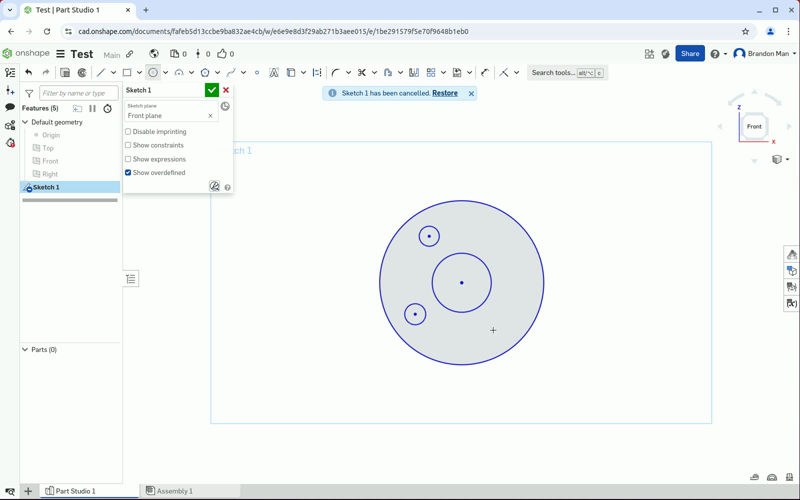
key_up(shift)
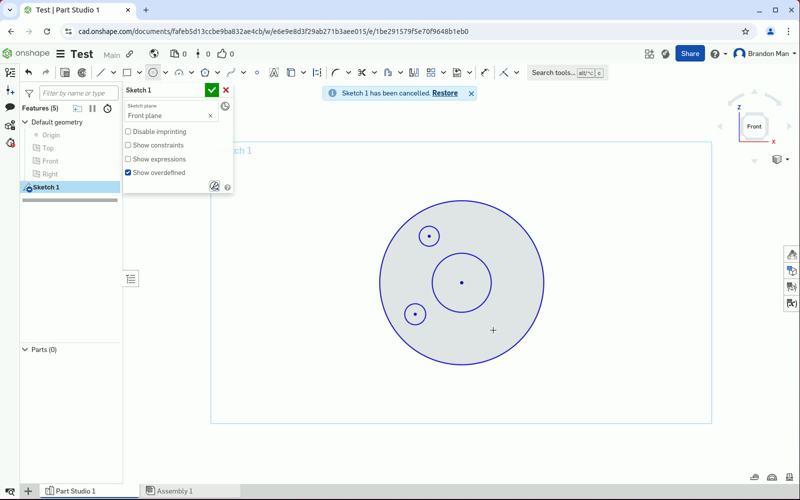
mouse_move(503, 329)
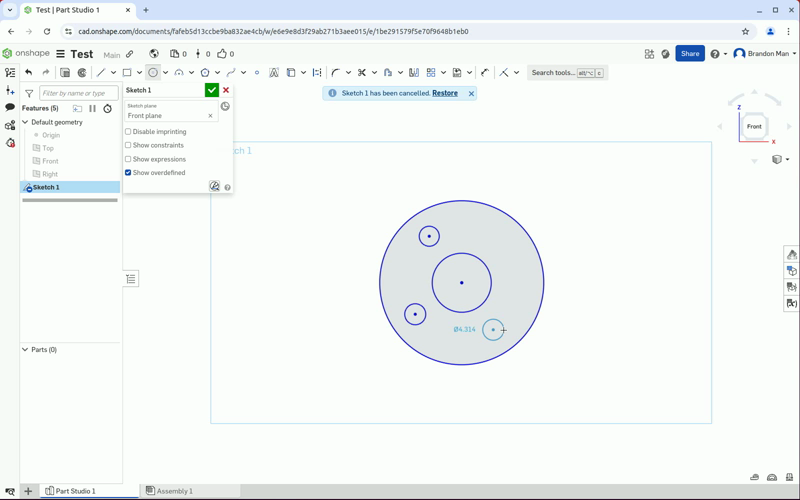
click(503, 329)
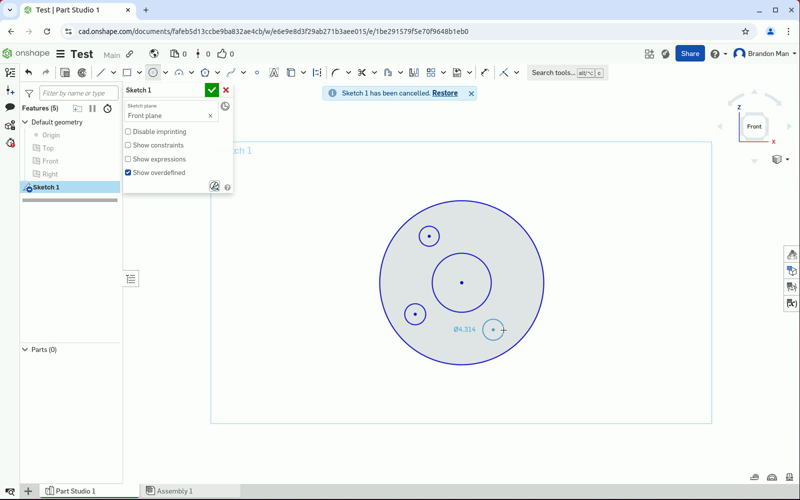
key(esc)
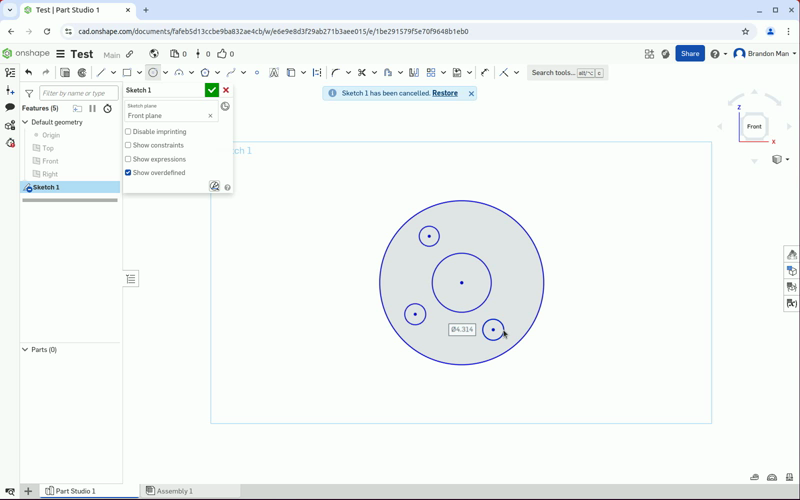
key(c)
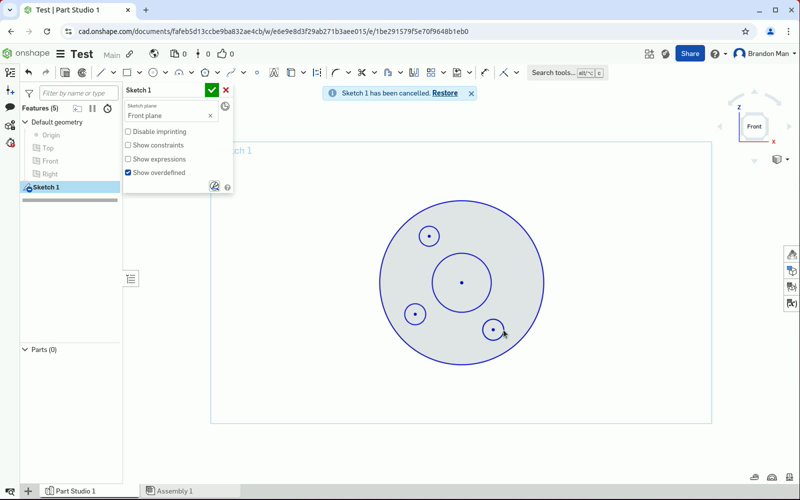
key_down(shift)
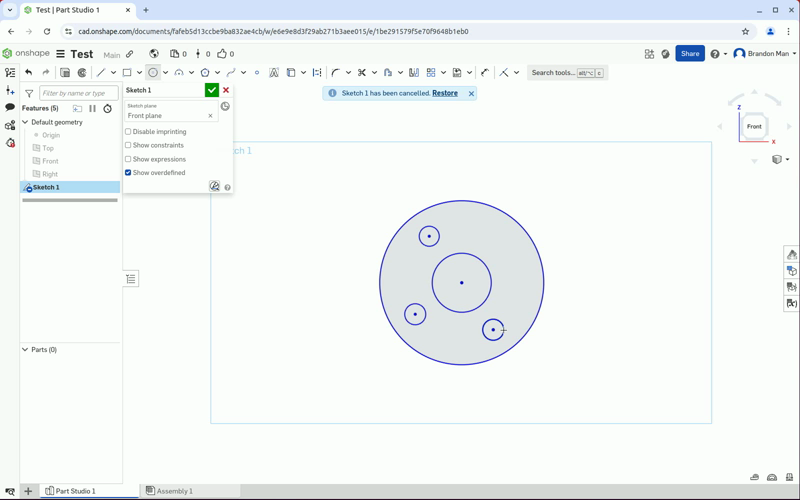
mouse_move(507, 251)
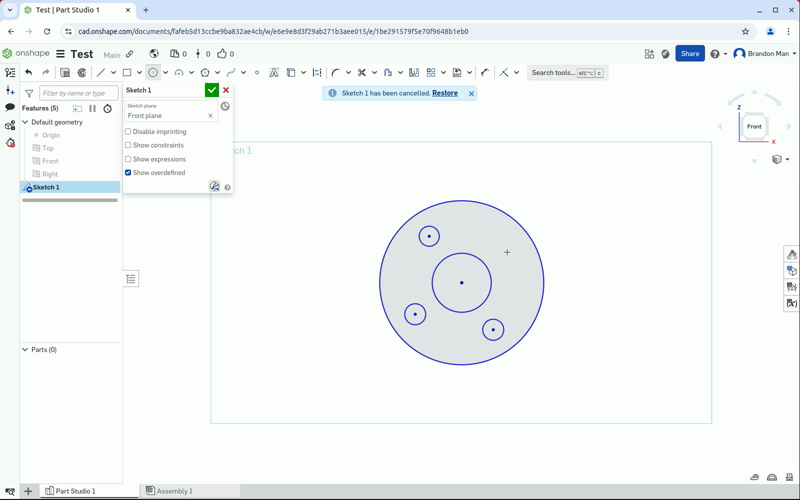
click(507, 251)
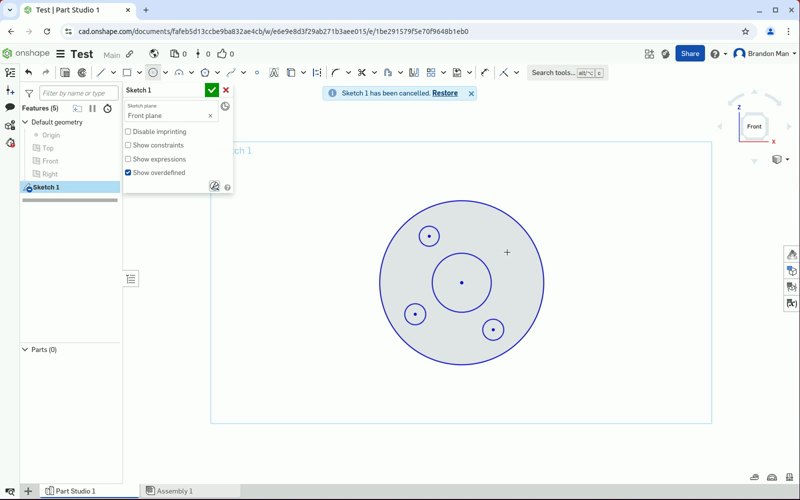
key_up(shift)
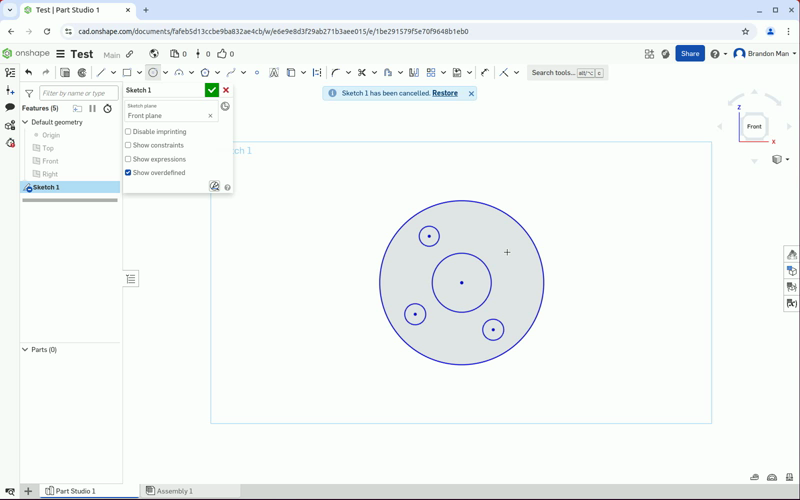
mouse_move(517, 251)
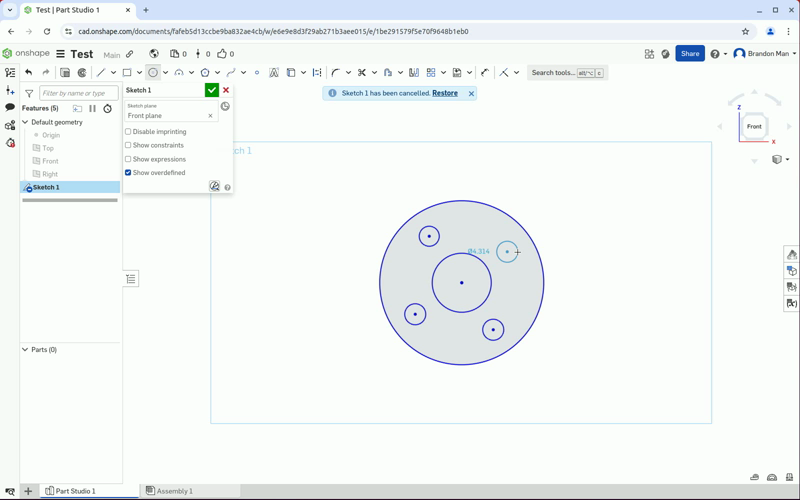
click(517, 251)
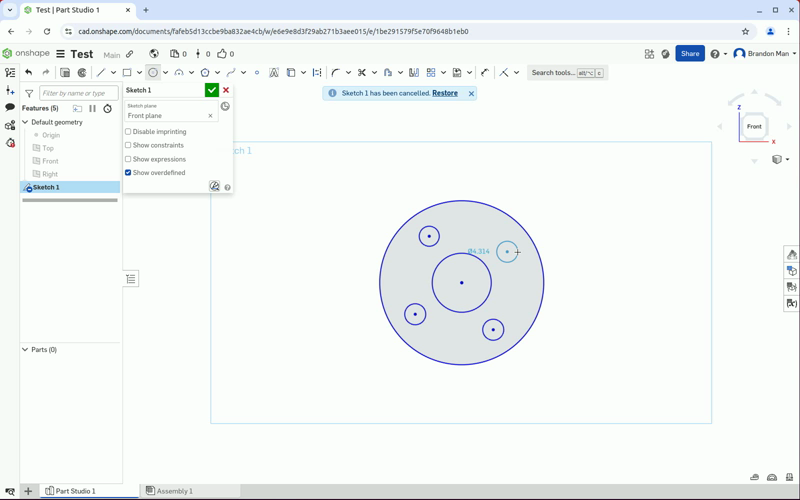
key(esc)
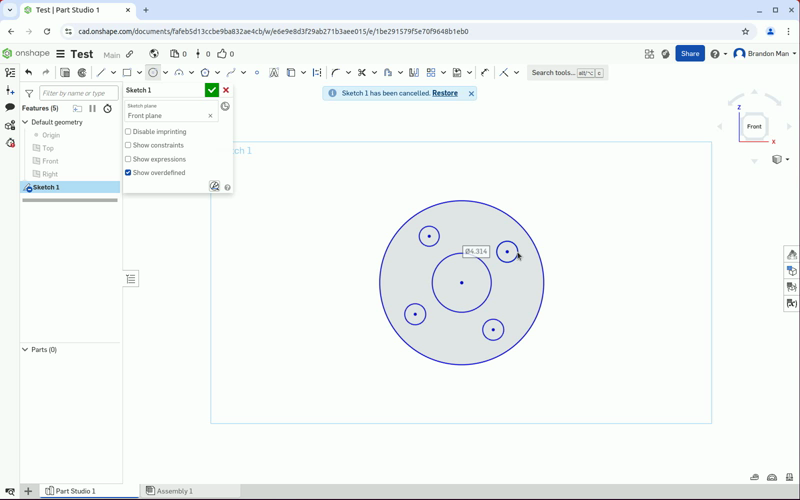
mouse_move(503, 279)
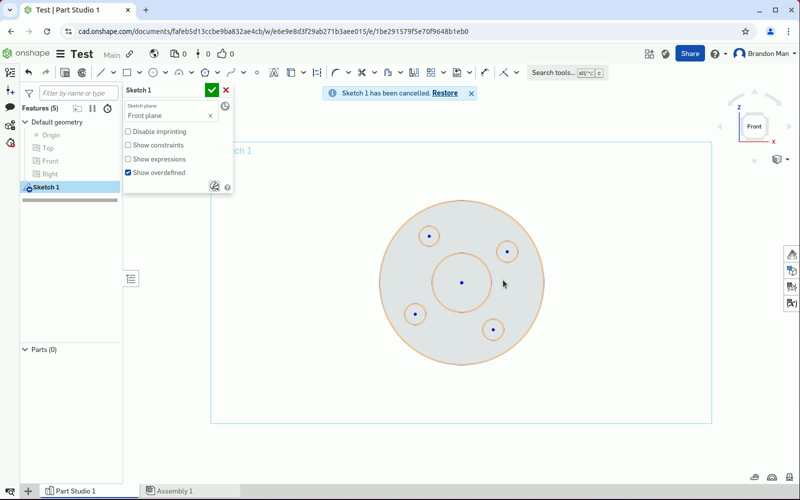
click(503, 279)
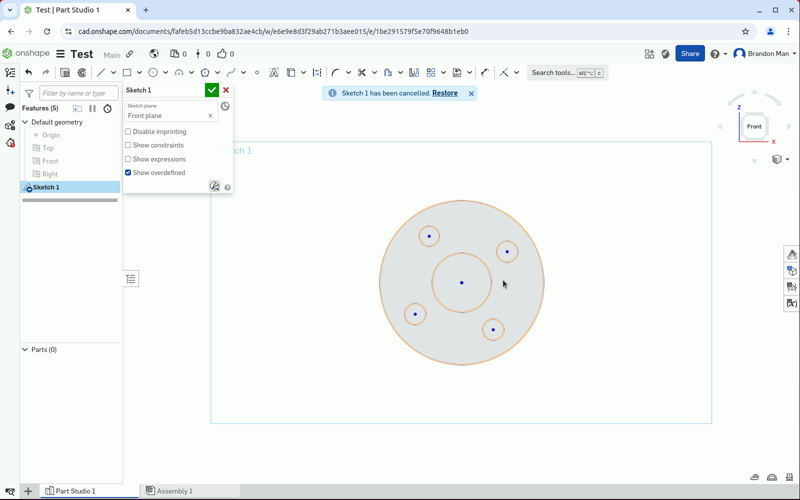
mouse_move(73, 352)
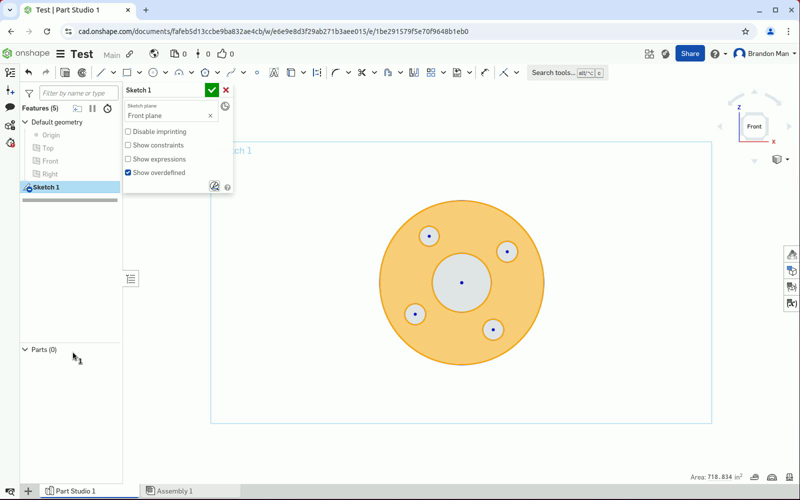
key(shift+y)
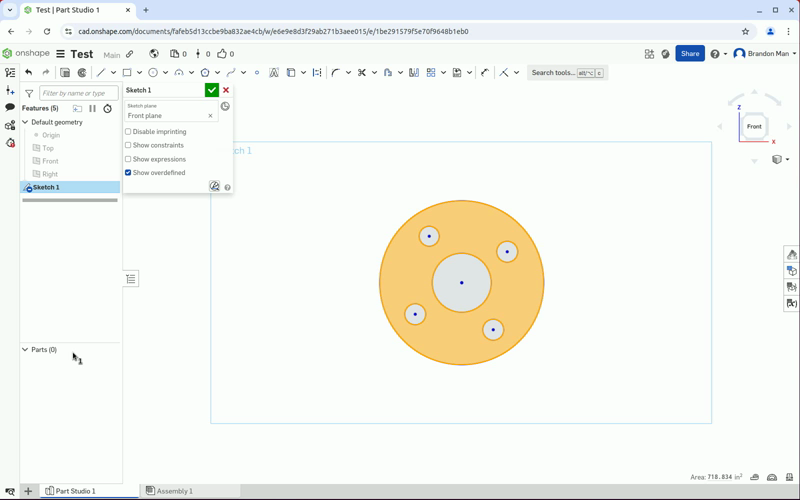
key(shift+e)
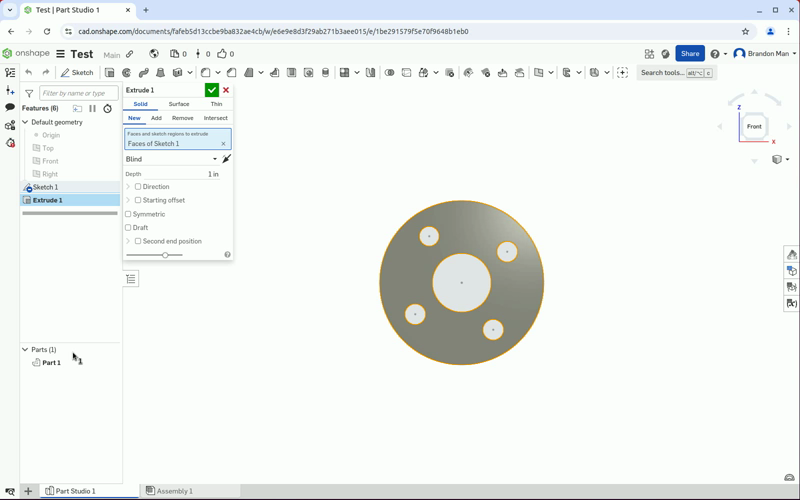
mouse_move(143, 106)
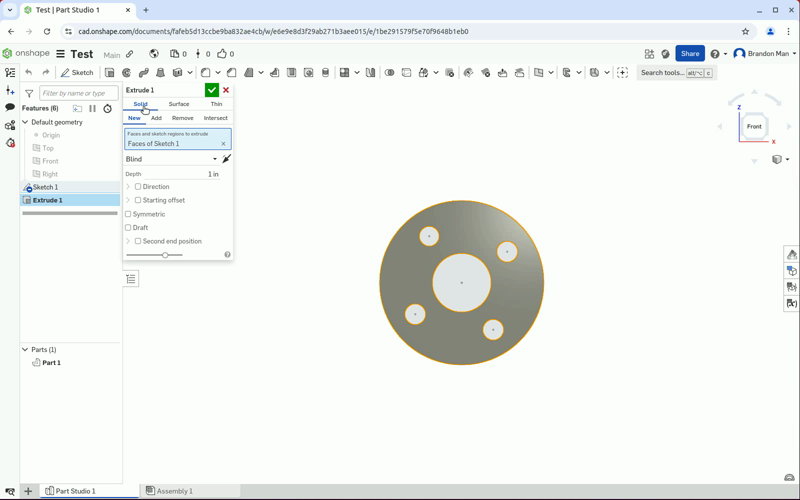
click(143, 106)
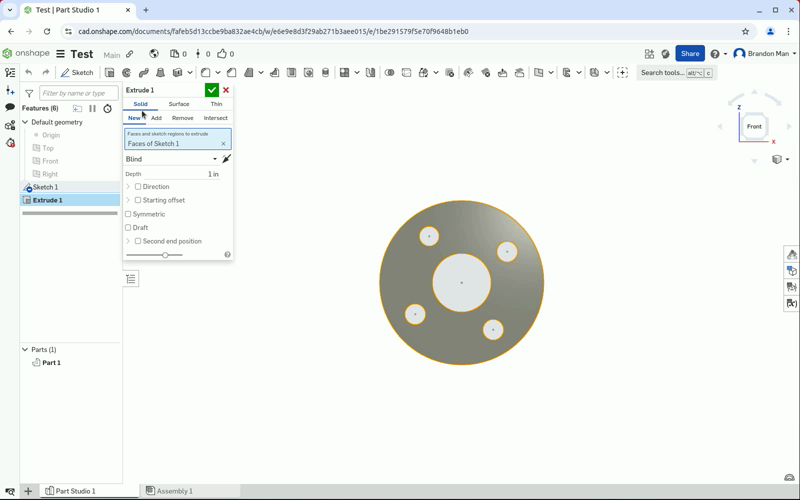
mouse_move(137, 120)
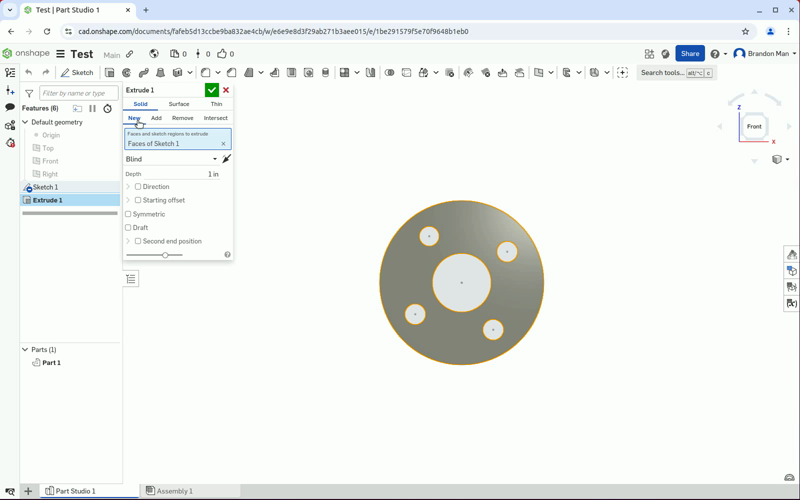
click(137, 120)
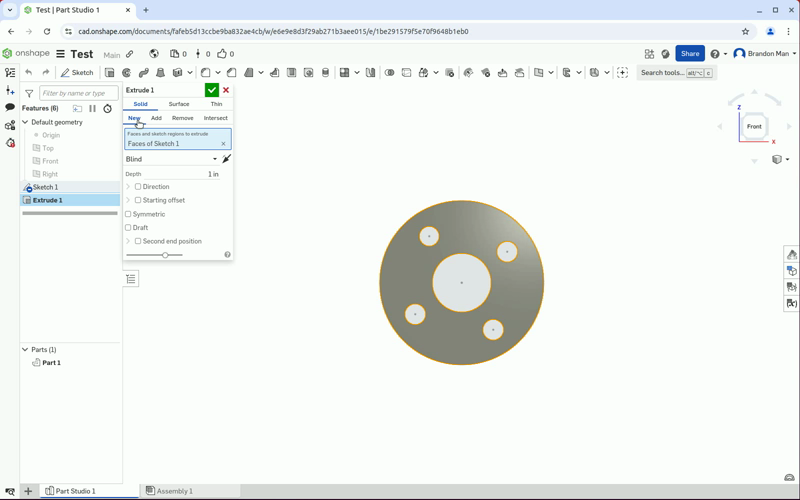
key(tab, 4)
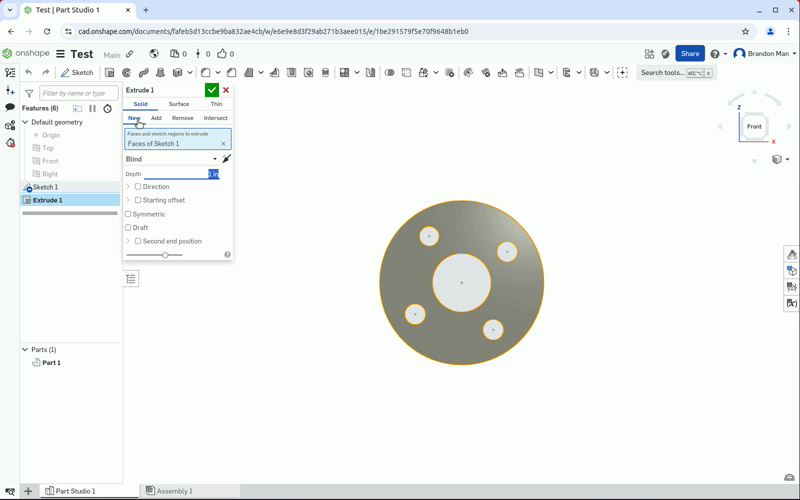
text(2.888)
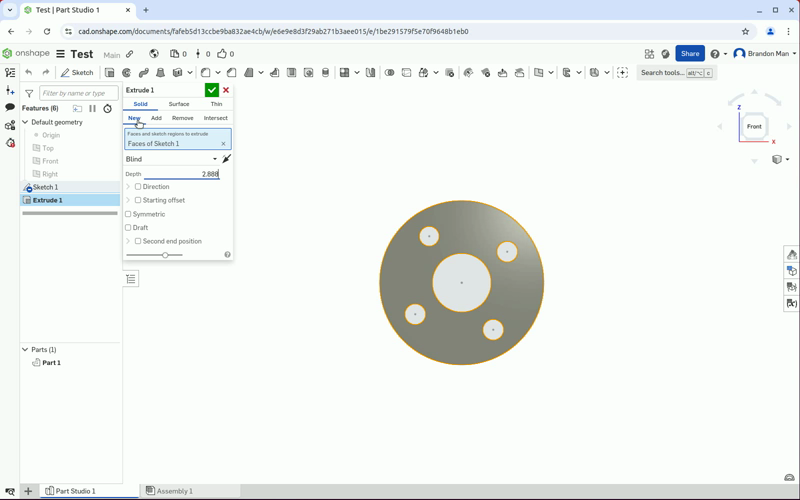
key(tab, 3)
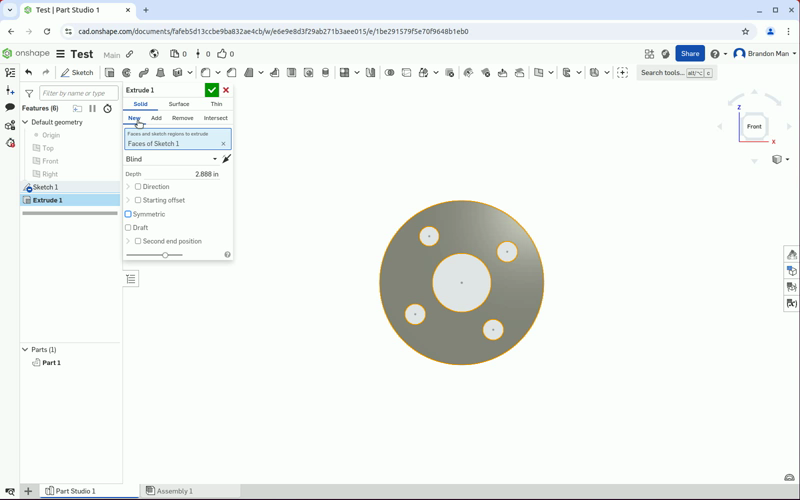
key(space)
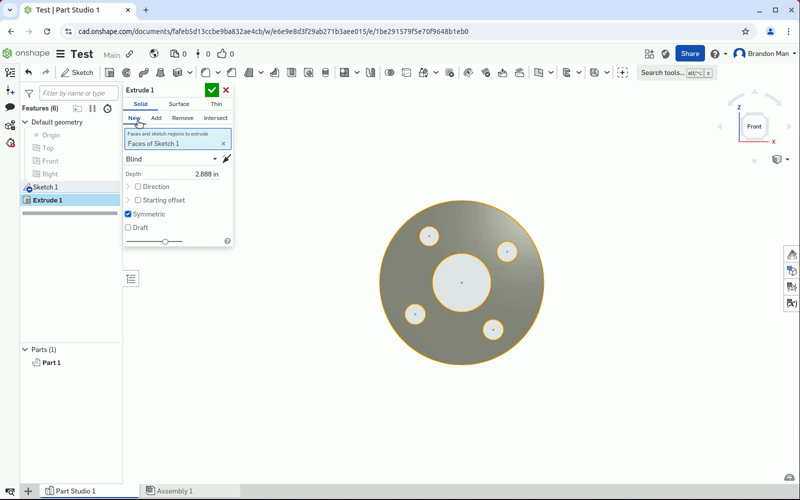
key(enter)
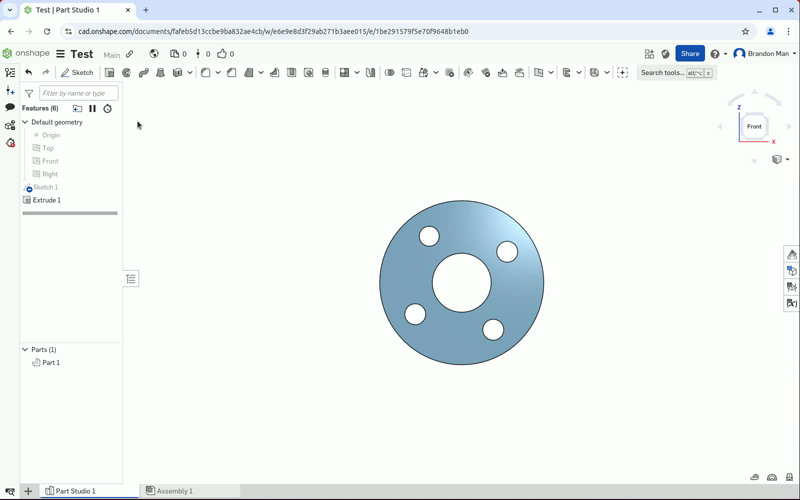
key(shift+h)
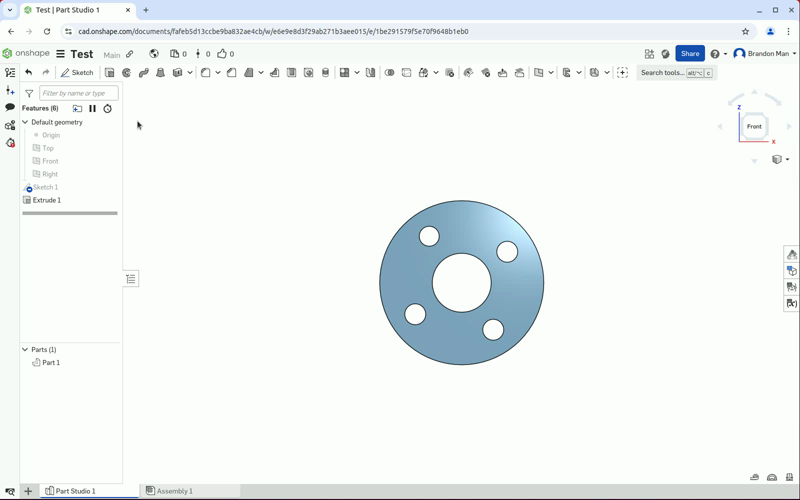
key(shift+h)
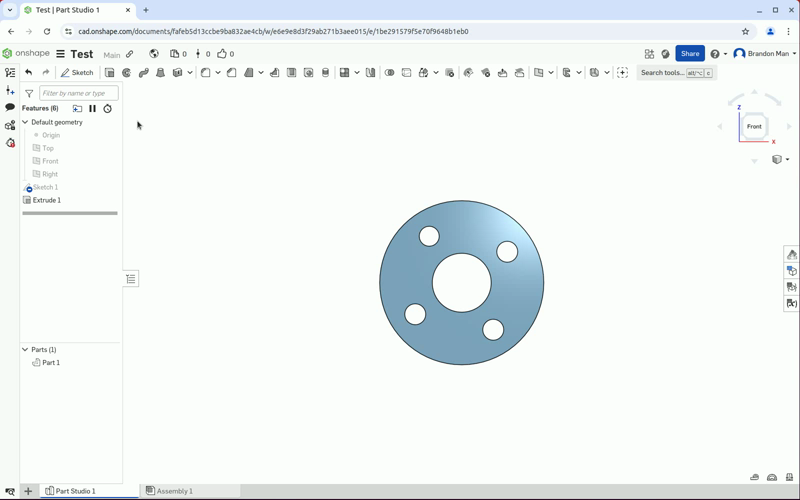
mouse_move(73, 189)
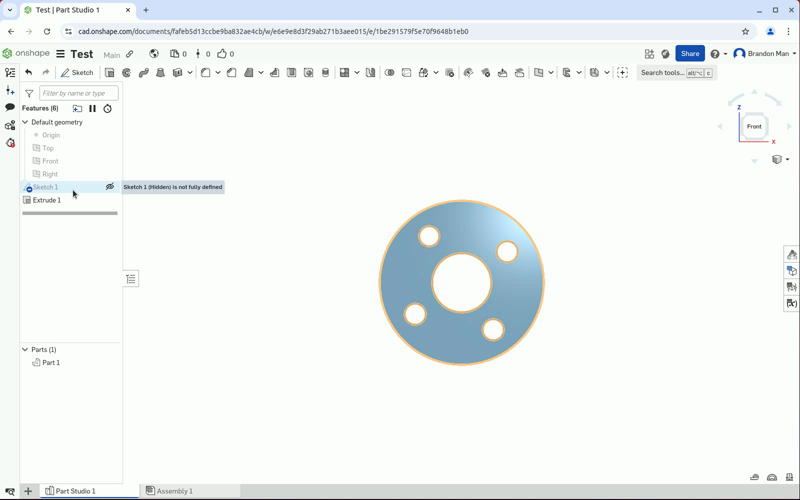
click(73, 189)
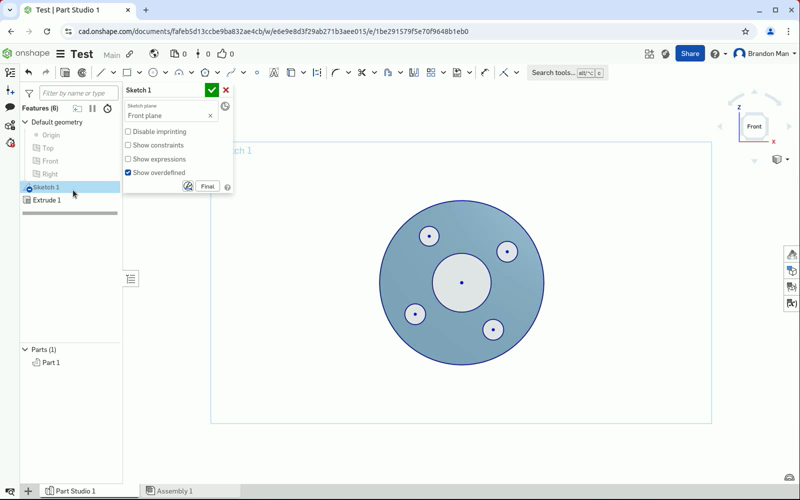
mouse_move(229, 92)
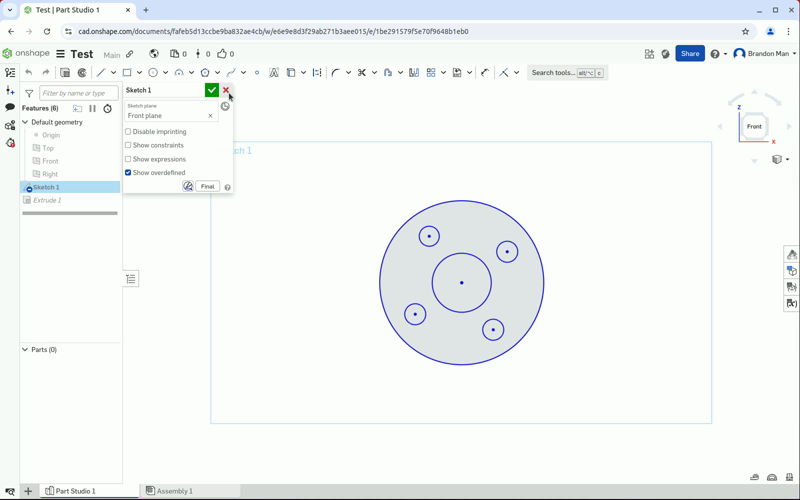
click(229, 92)
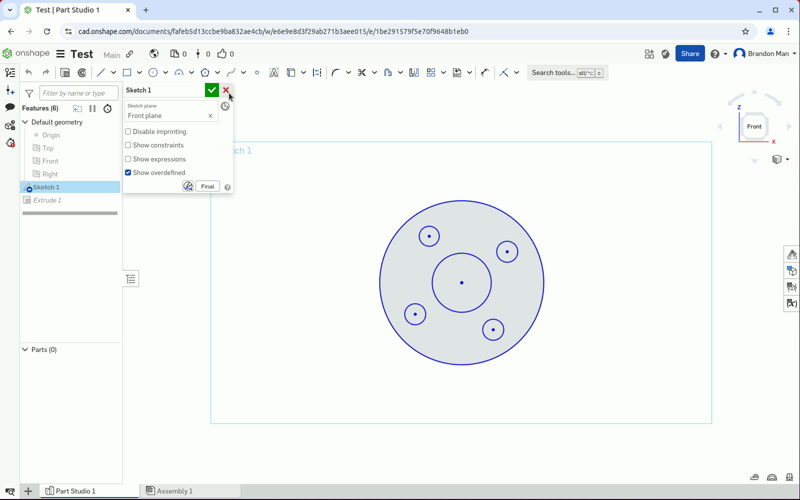
key(shift+s)
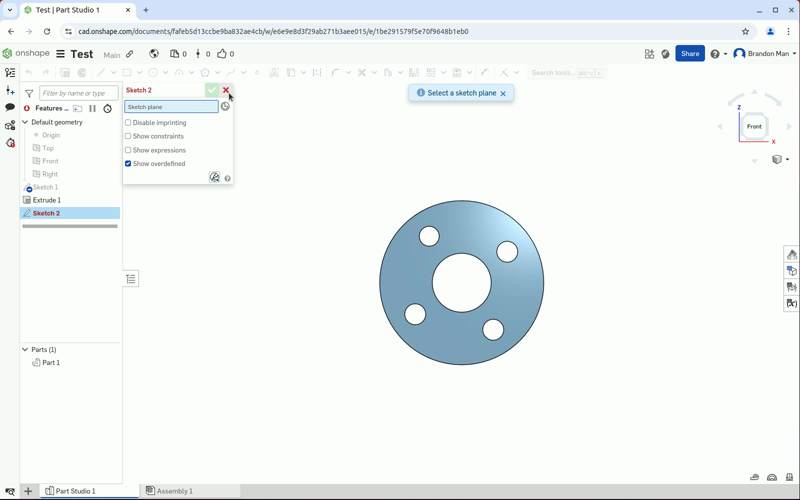
mouse_move(73, 163)
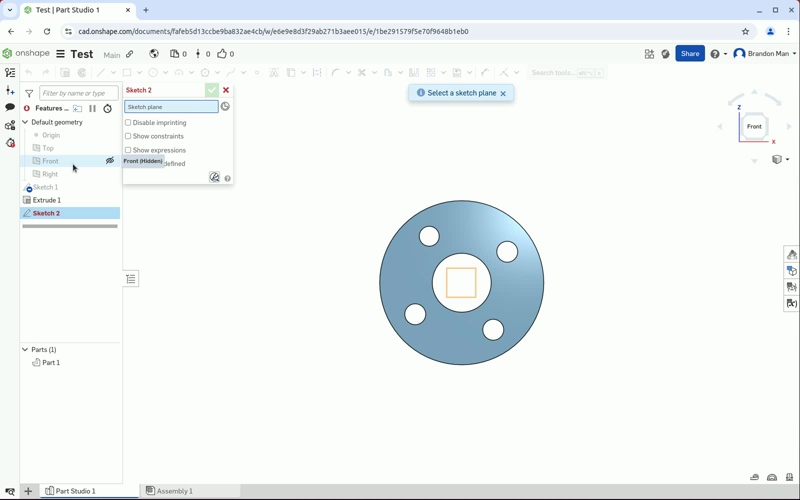
click(73, 163)
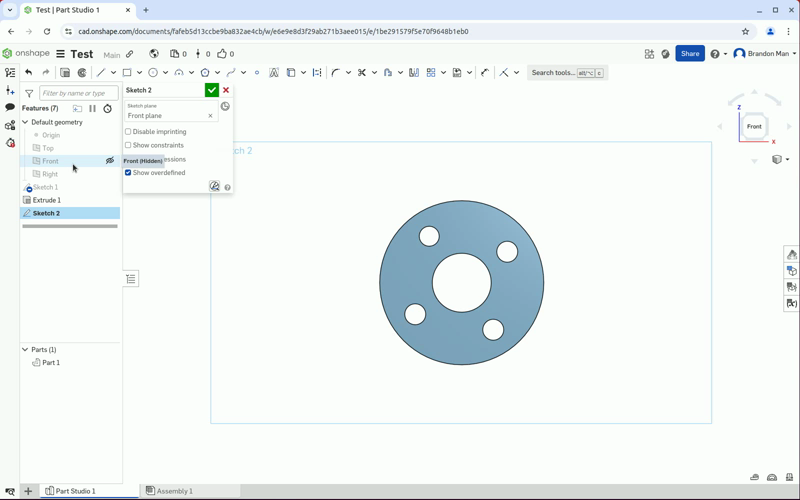
mouse_move(73, 352)
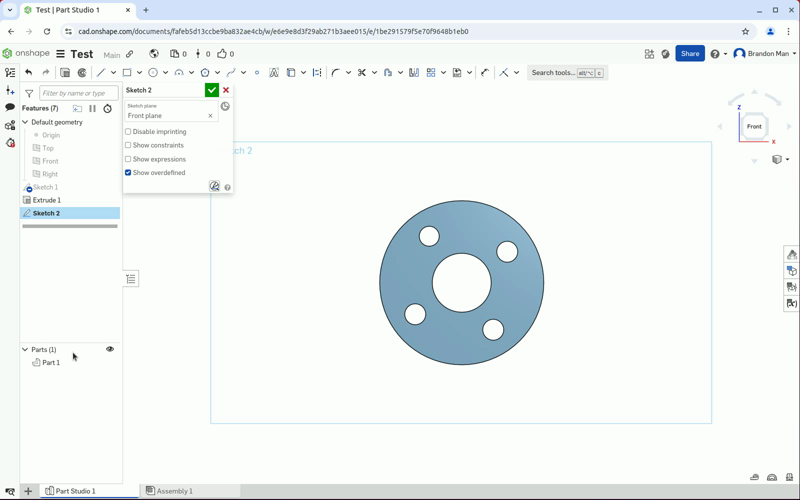
key(y)
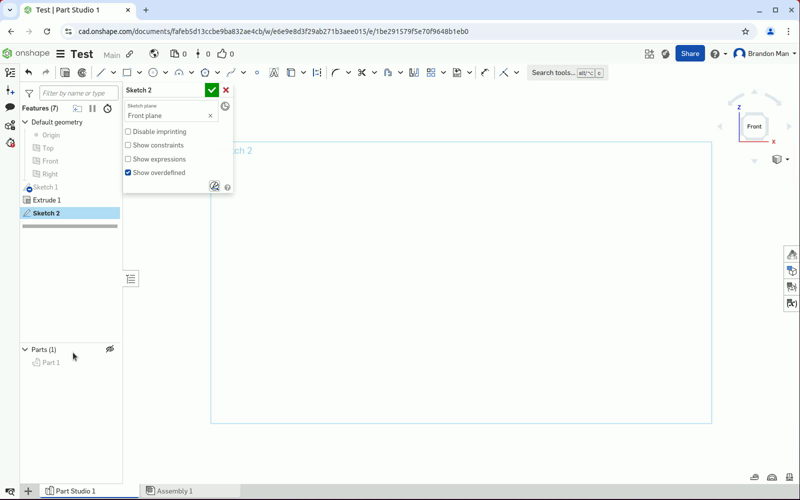
key(c)
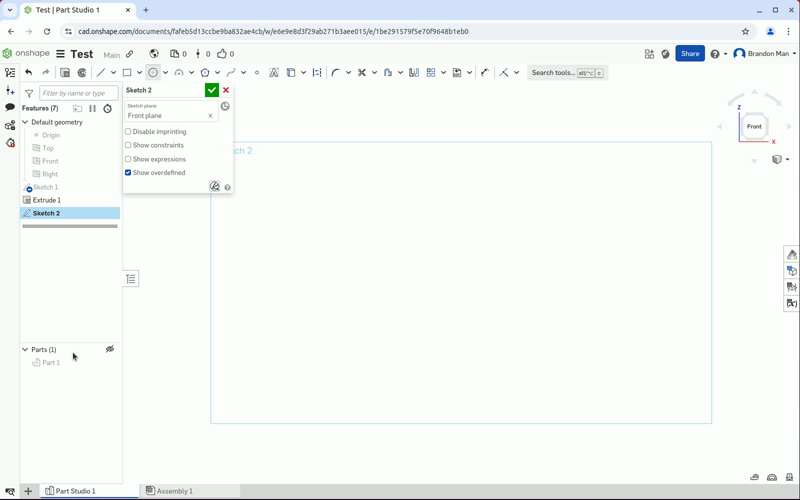
key_down(shift)
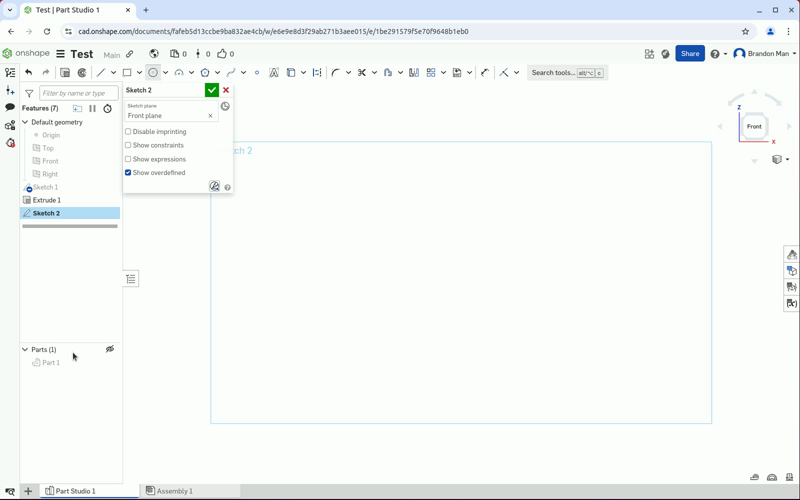
mouse_move(461, 282)
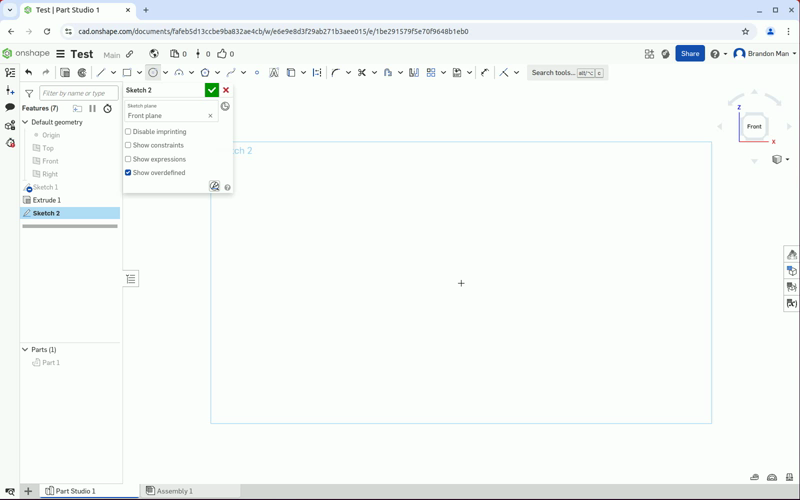
click(461, 282)
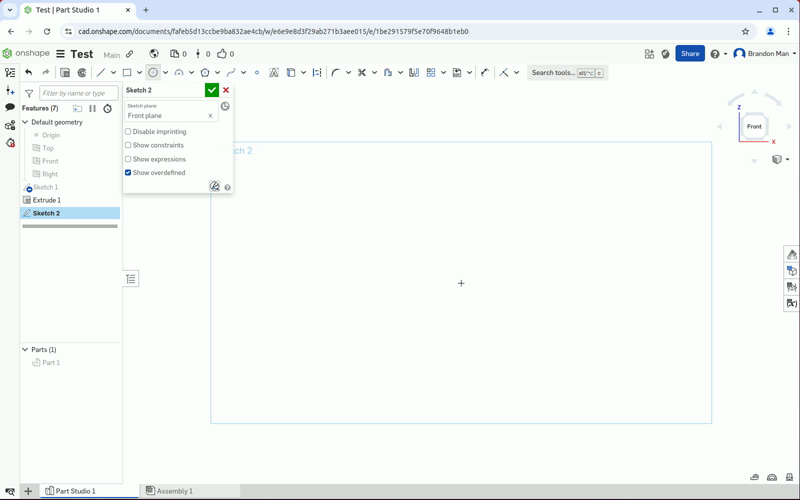
key_up(shift)
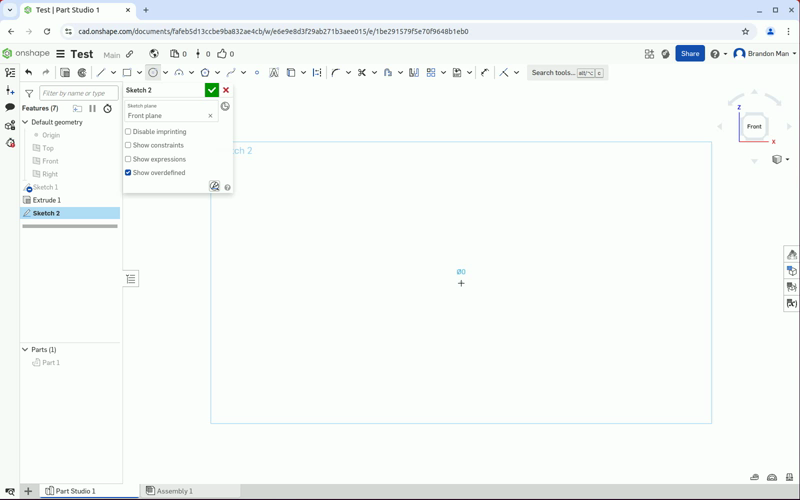
mouse_move(574, 282)
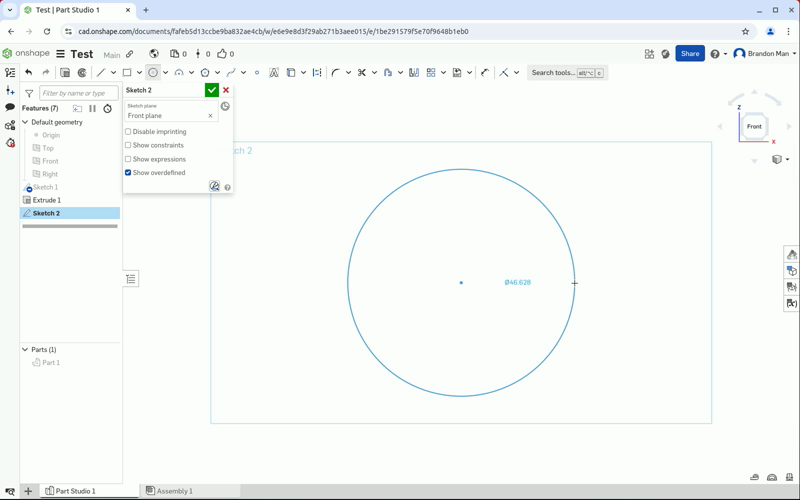
click(574, 282)
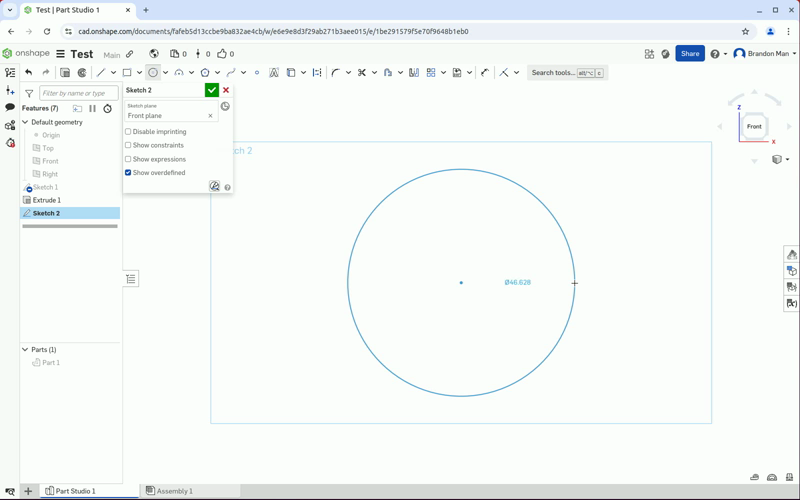
key(esc)
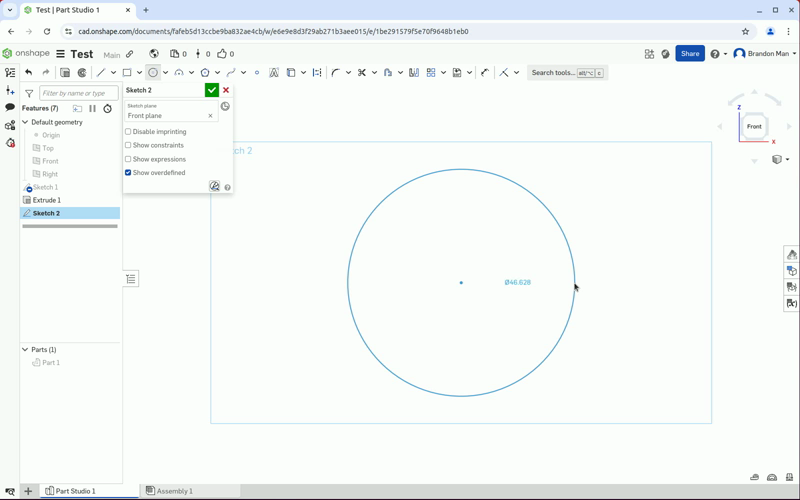
key(c)
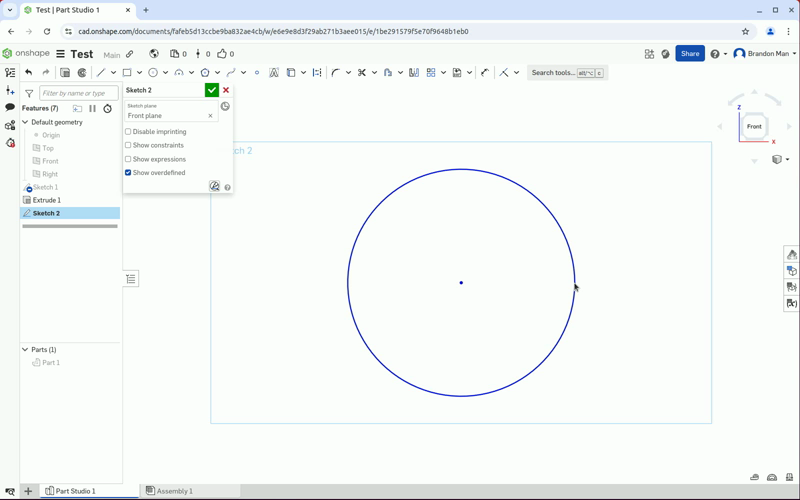
key_down(shift)
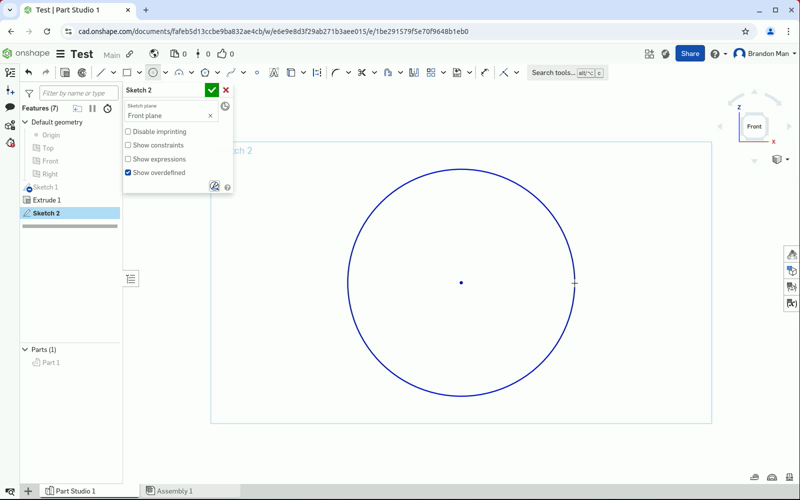
mouse_move(461, 282)
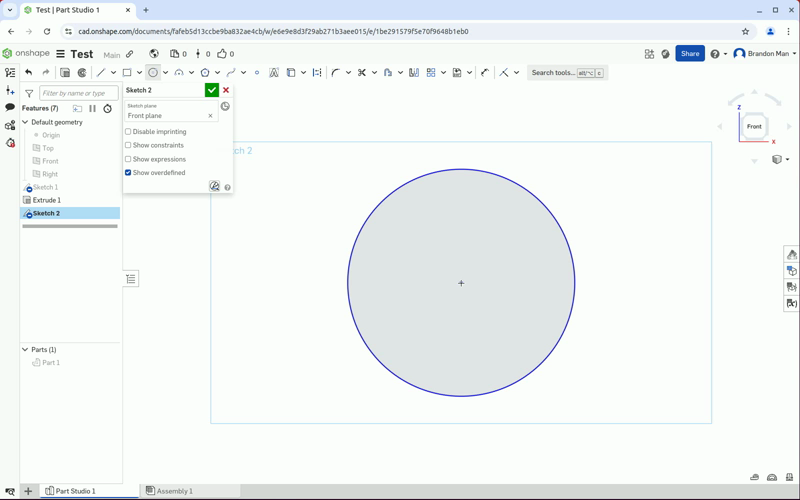
click(461, 282)
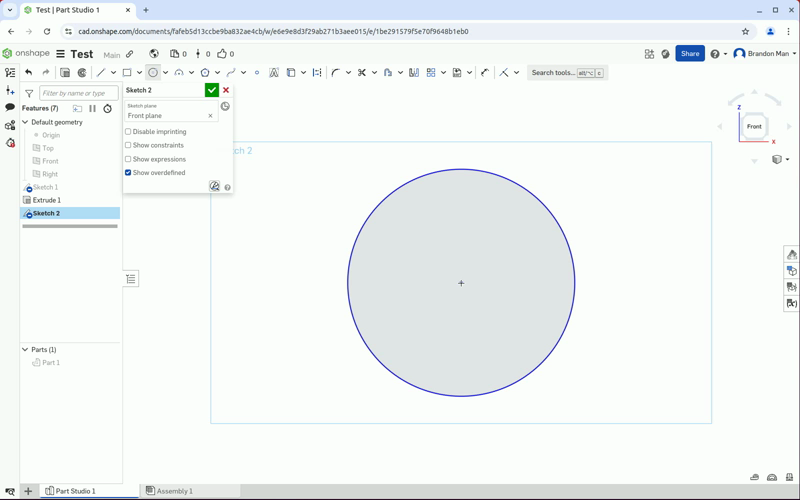
key_up(shift)
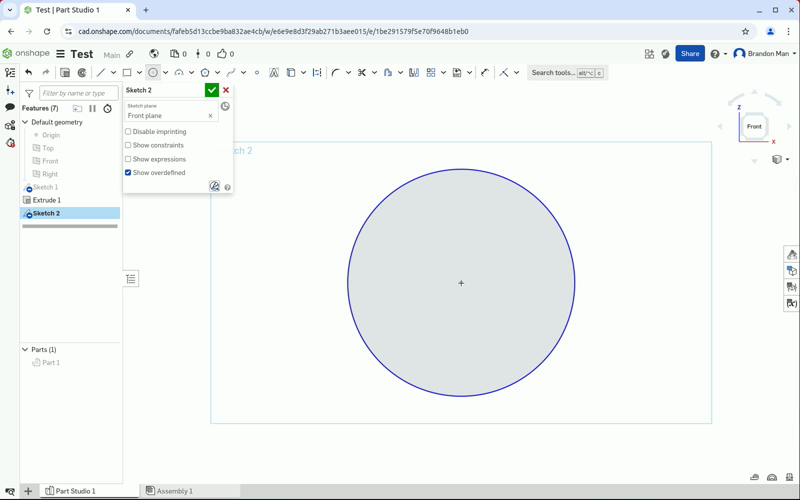
mouse_move(543, 282)
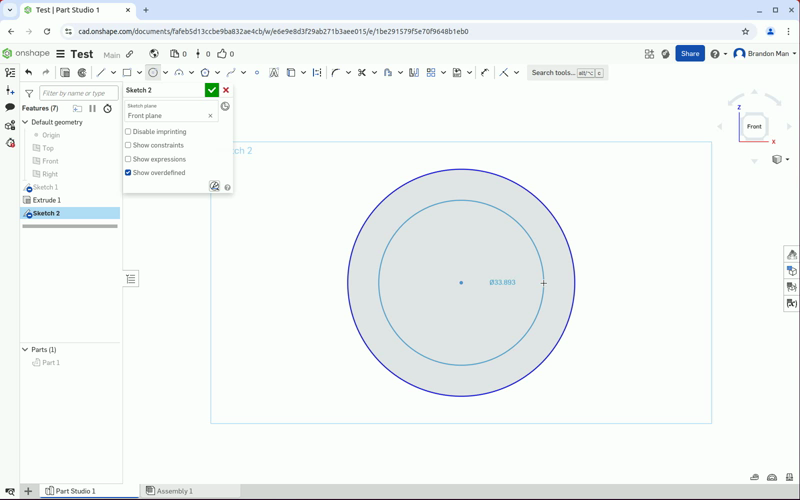
click(543, 282)
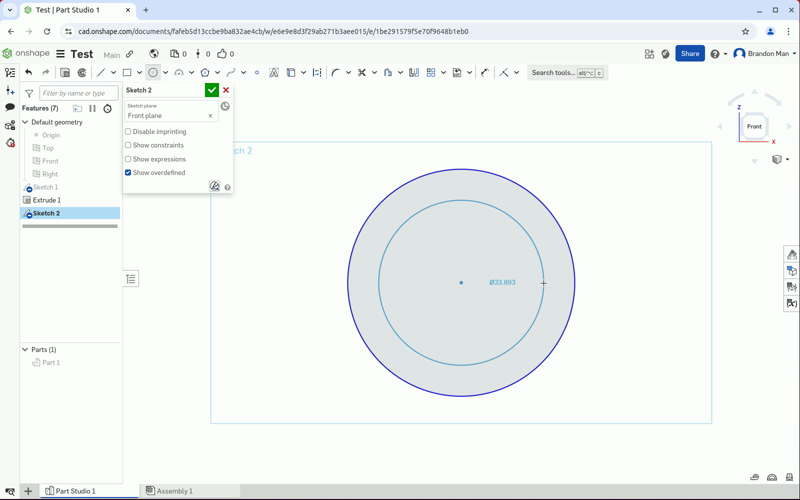
key(esc)
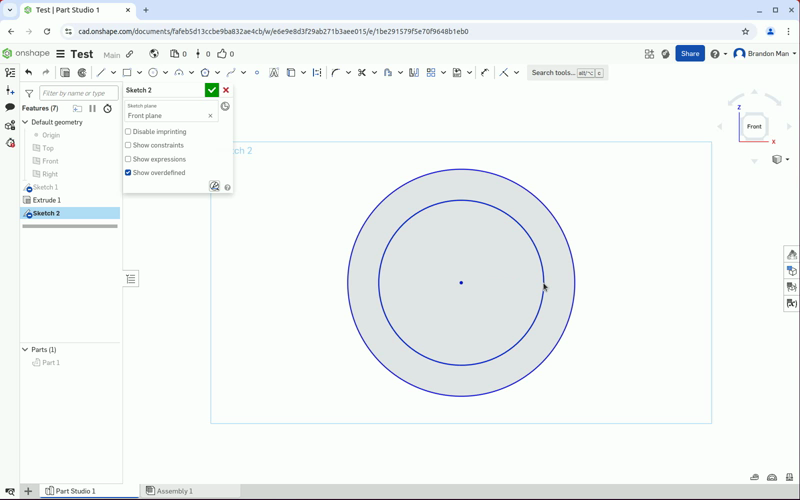
mouse_move(376, 333)
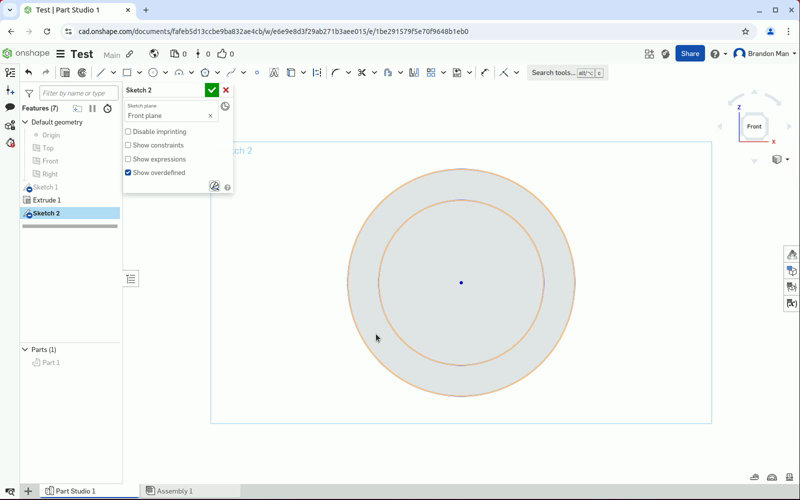
click(376, 333)
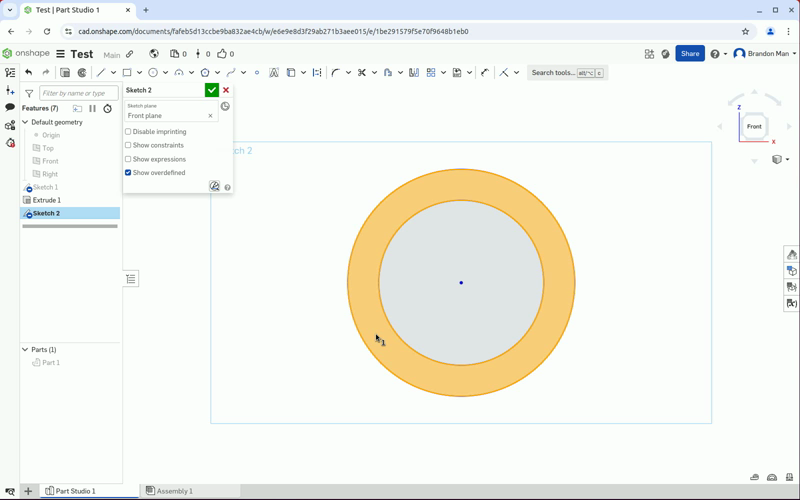
mouse_move(73, 352)
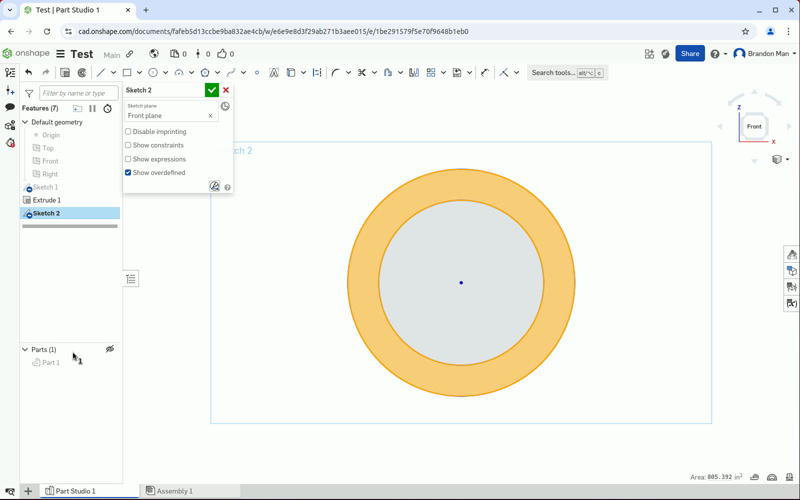
key(shift+y)
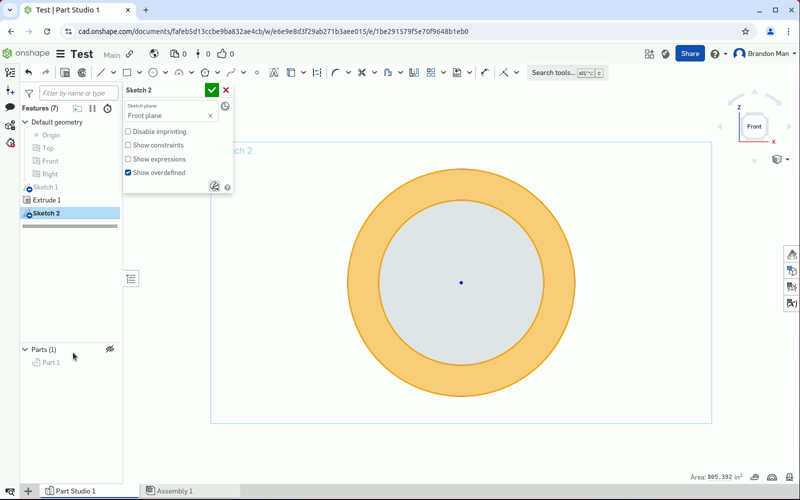
key(shift+e)
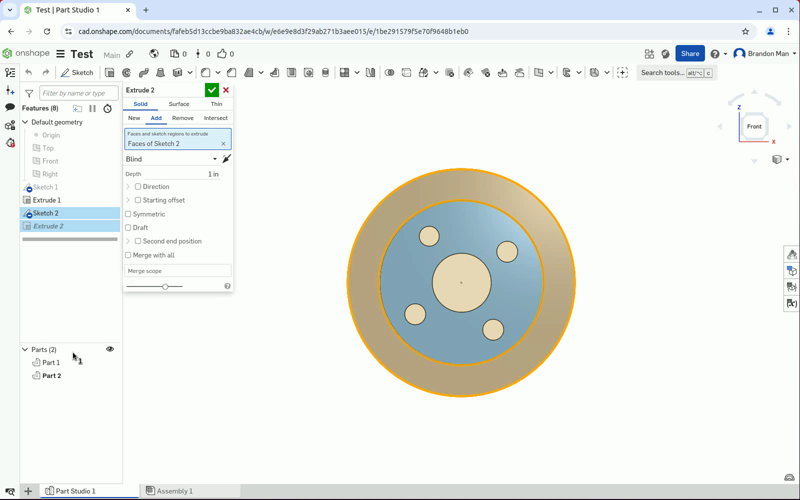
mouse_move(143, 106)
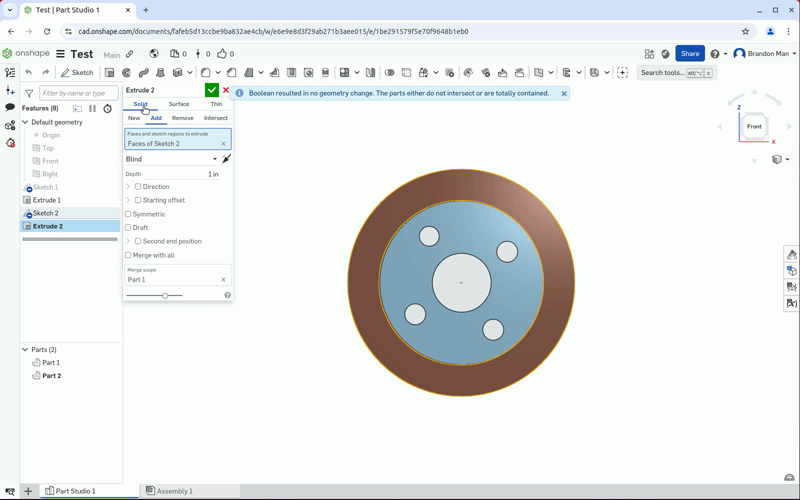
click(143, 106)
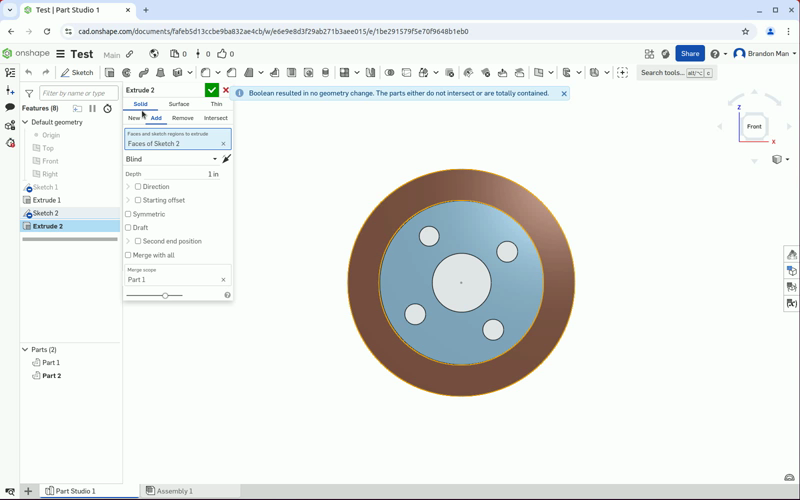
mouse_move(137, 120)
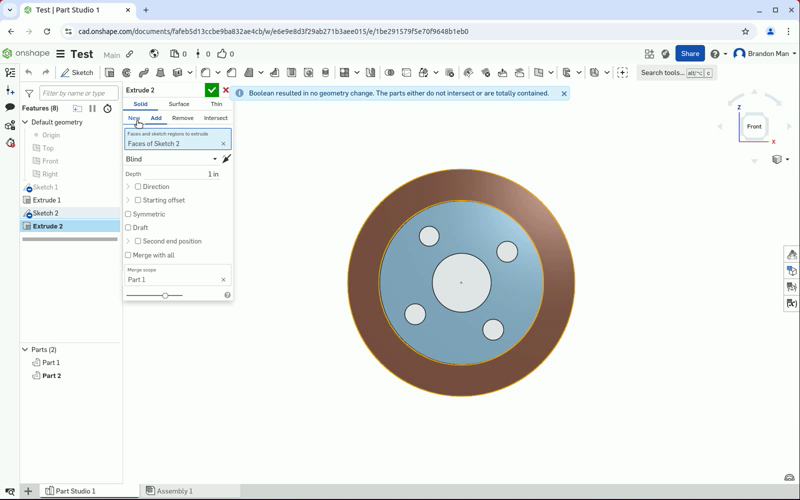
click(137, 120)
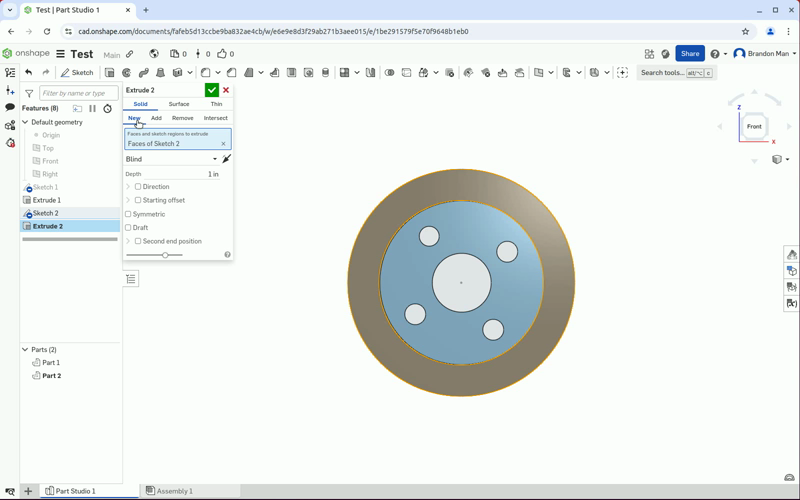
key(tab, 4)
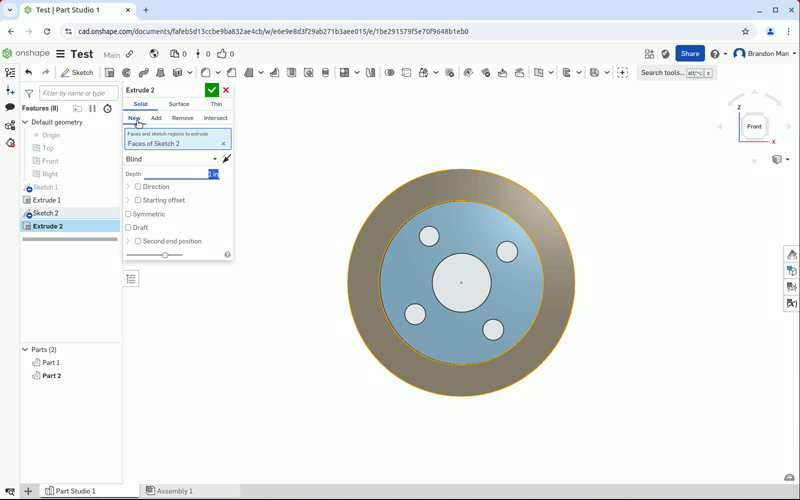
text(9.148)
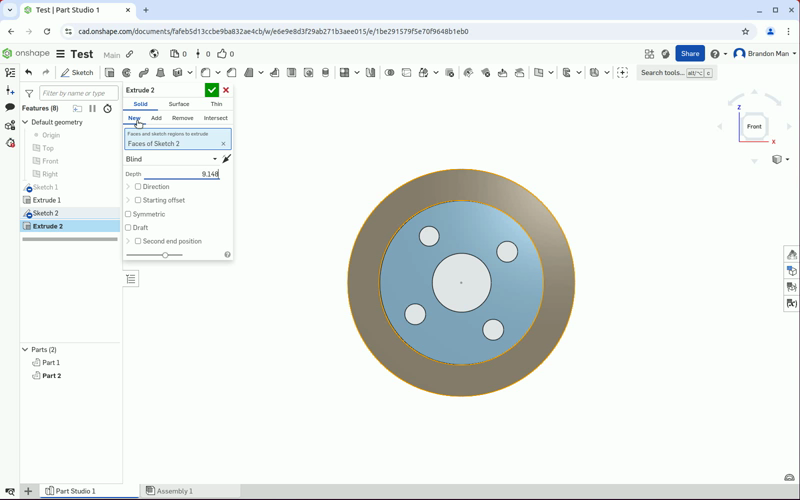
key(tab, 3)
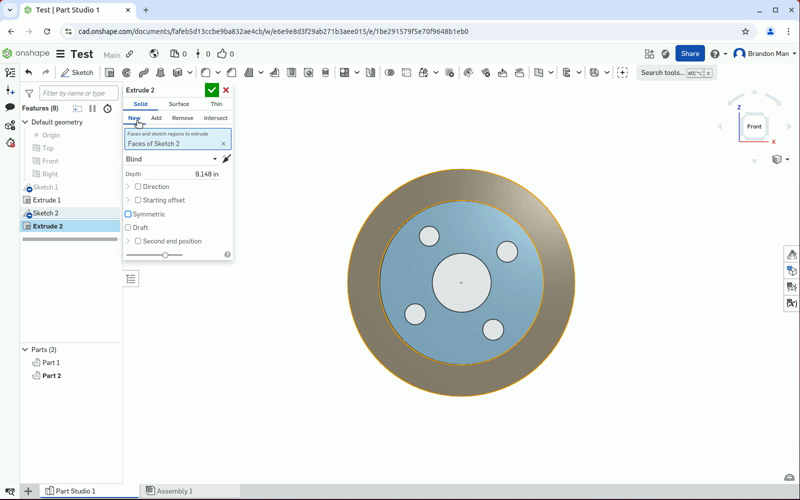
key(space)
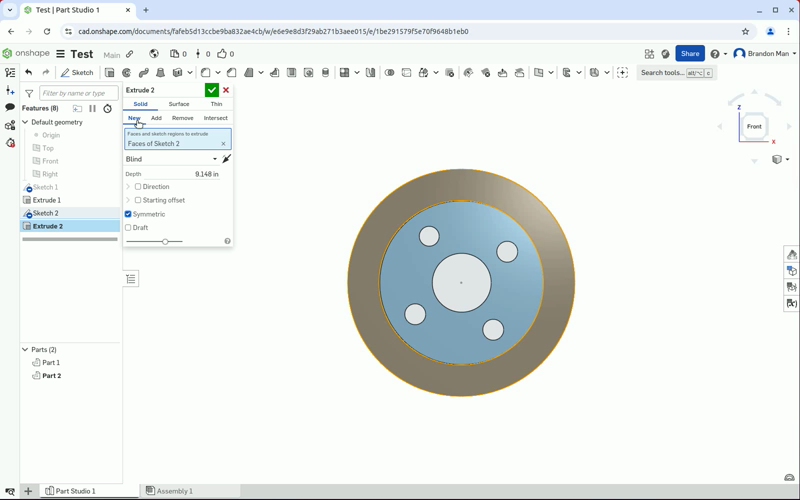
key(enter)
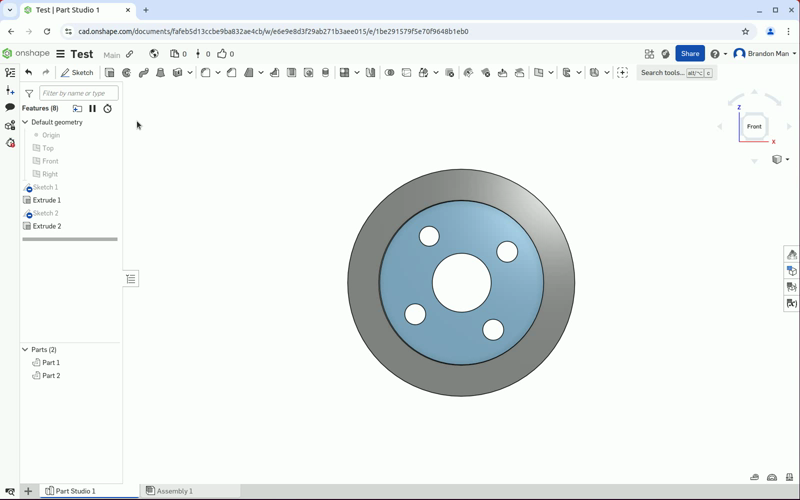
key(shift+h)
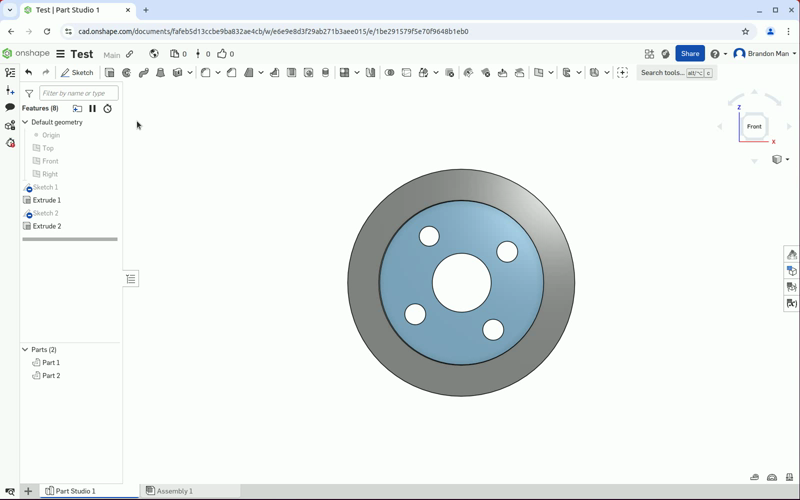
key(shift+h)
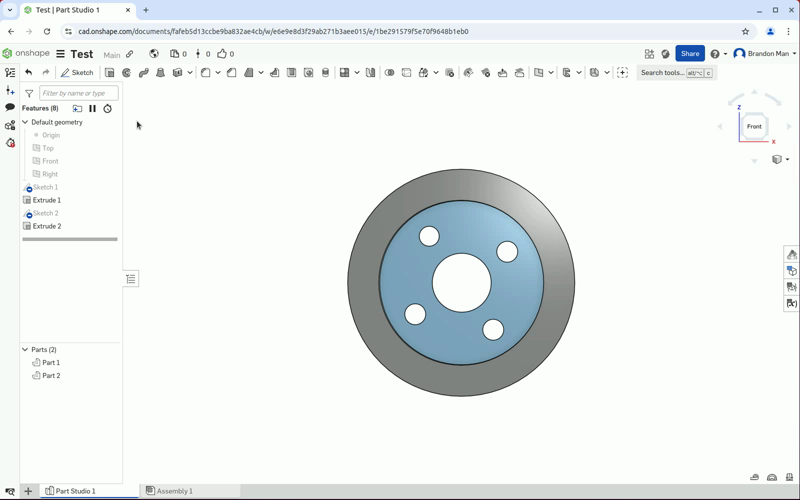
mouse_move(73, 189)
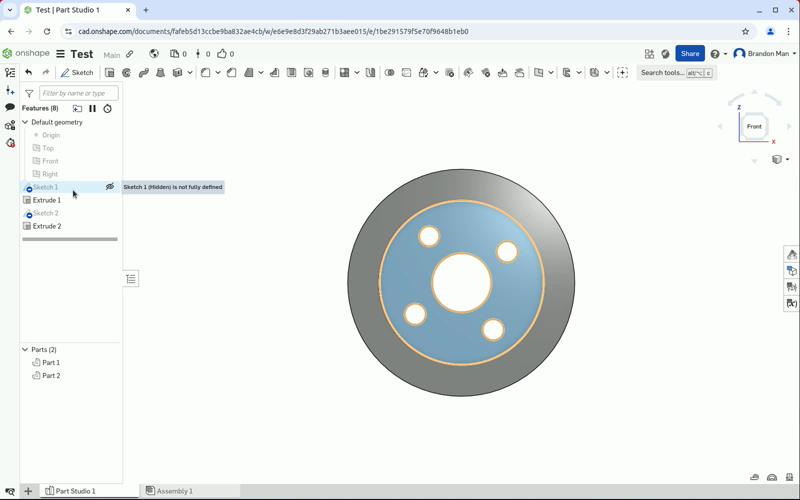
click(73, 189)
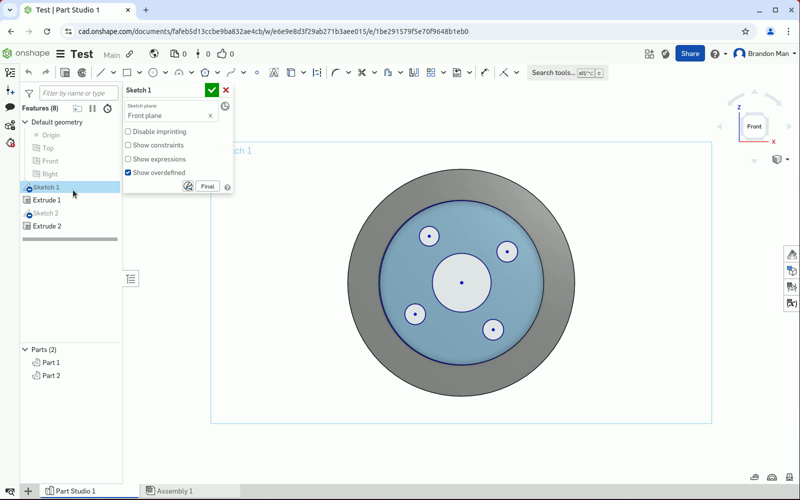
mouse_move(229, 92)
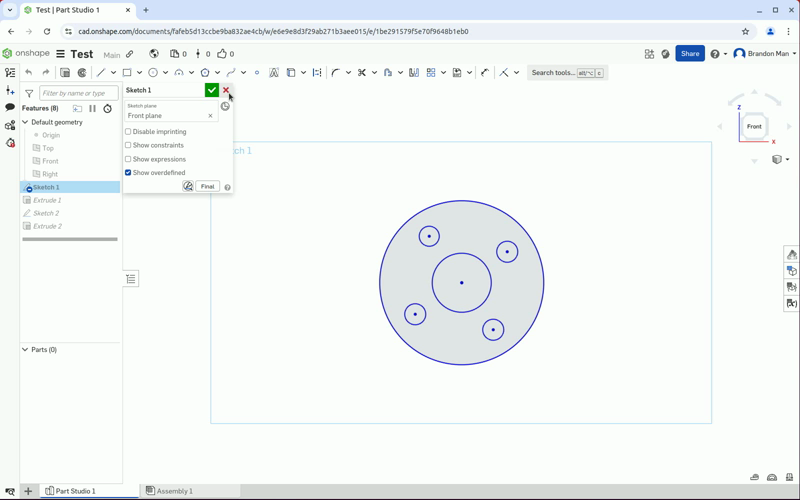
click(229, 92)
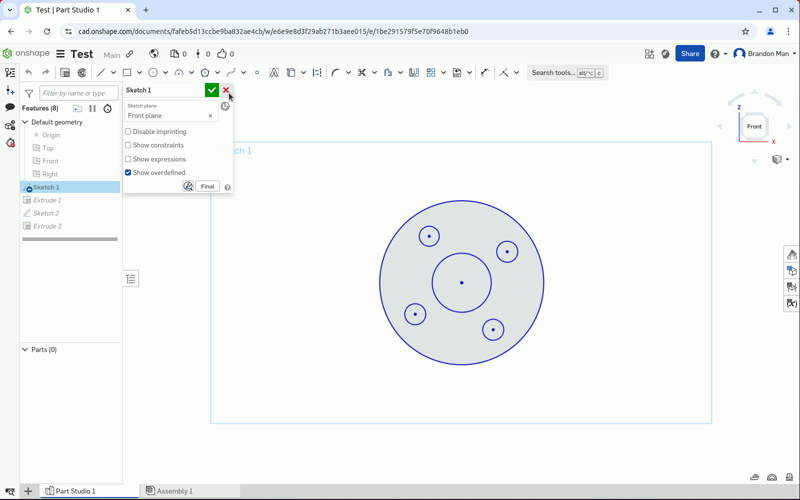
key(shift+s)
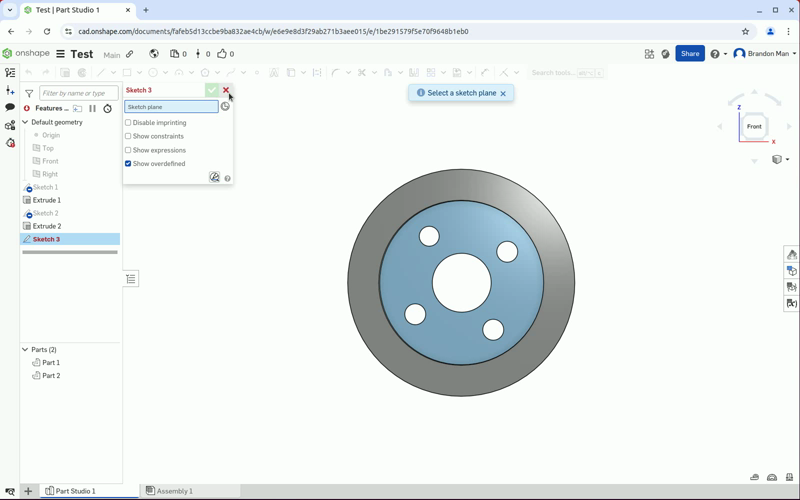
mouse_move(73, 163)
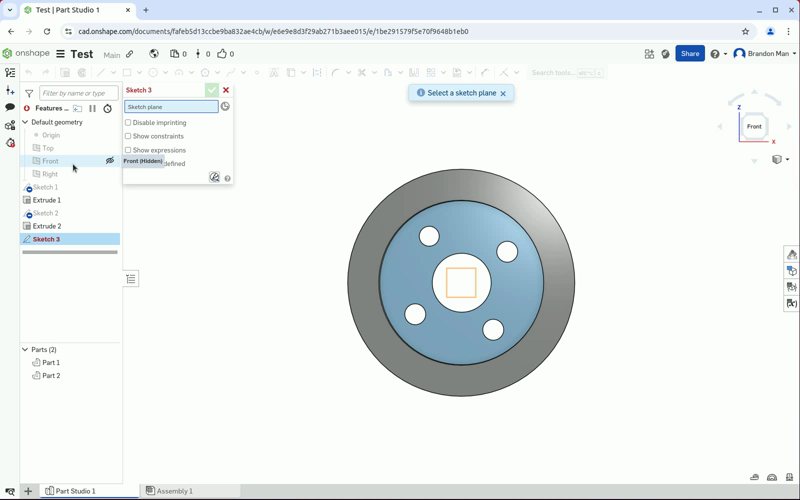
click(73, 163)
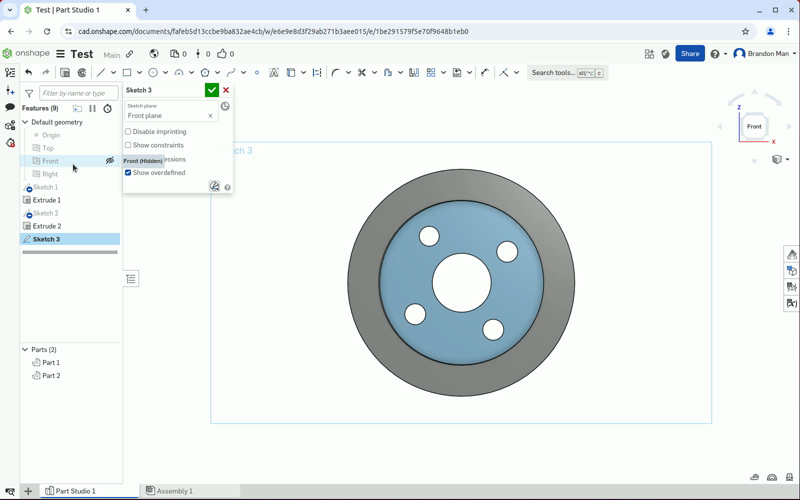
mouse_move(73, 352)
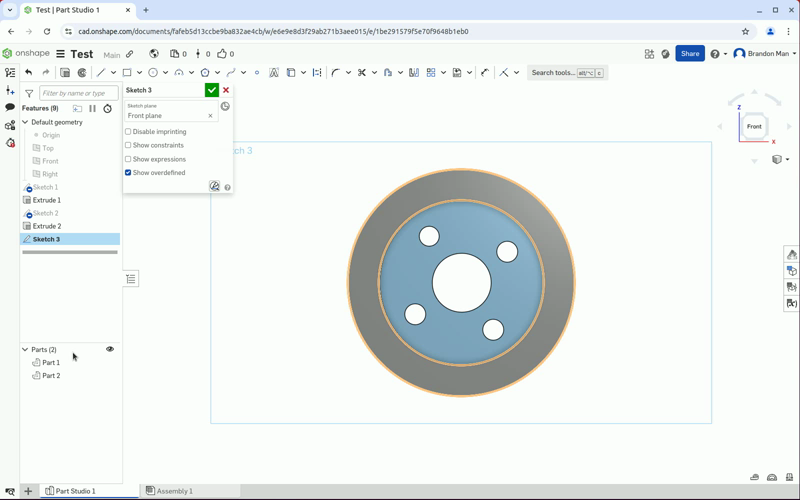
key(y)
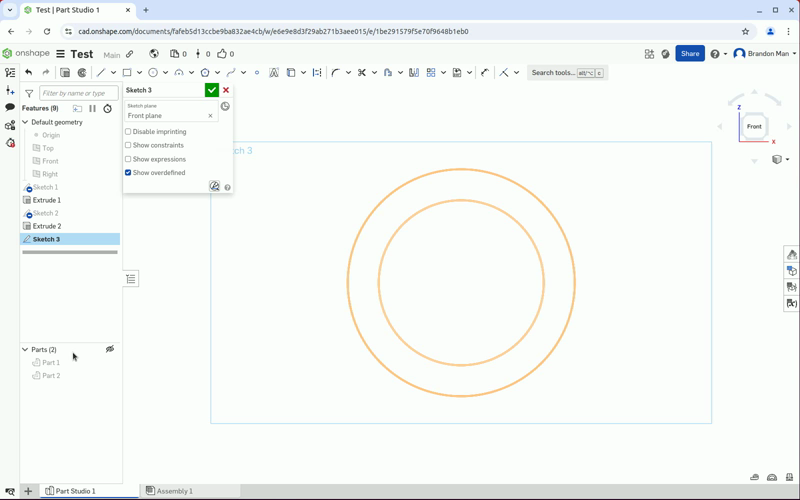
key(c)
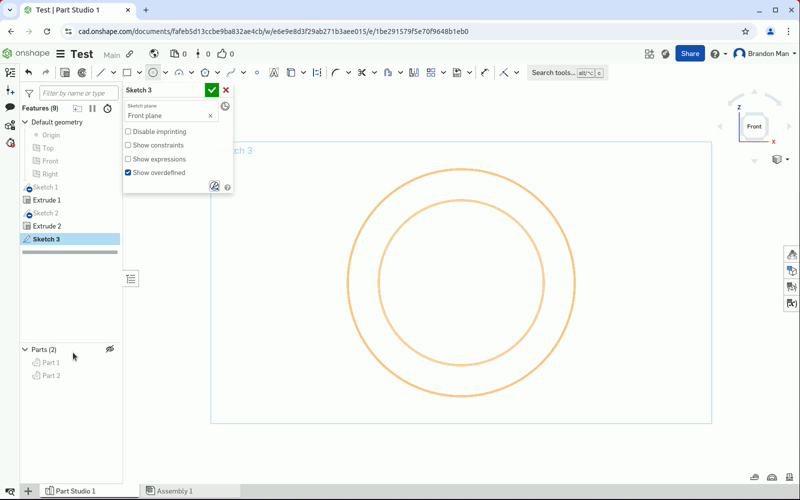
key_down(shift)
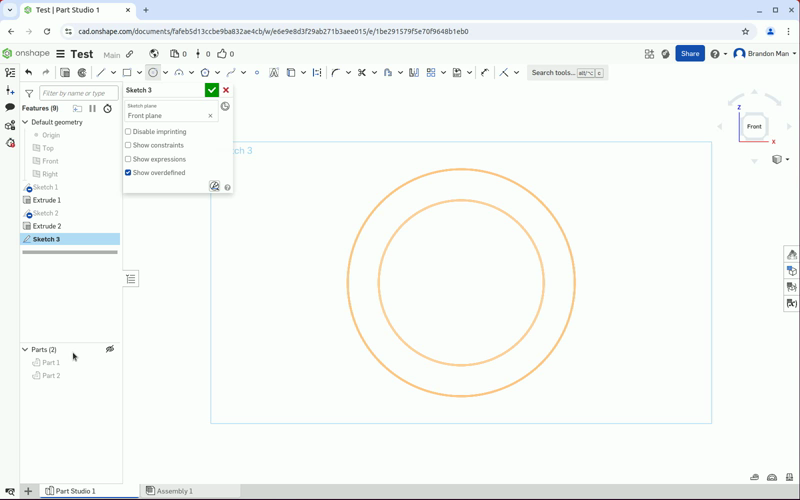
mouse_move(460, 282)
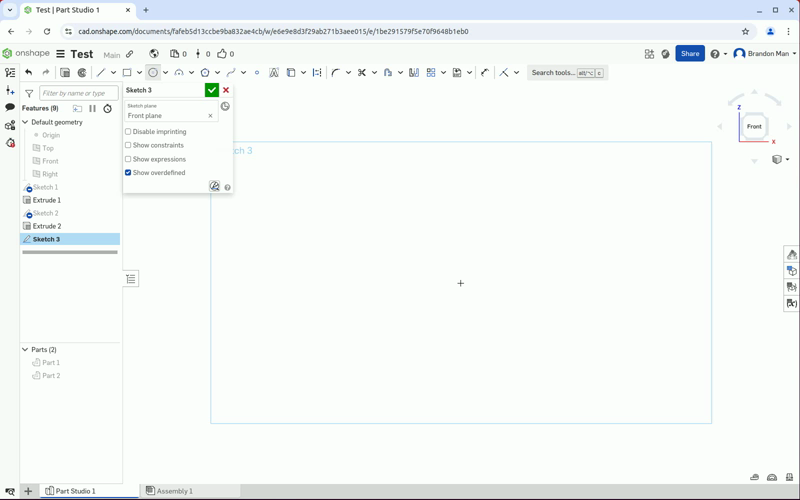
click(460, 282)
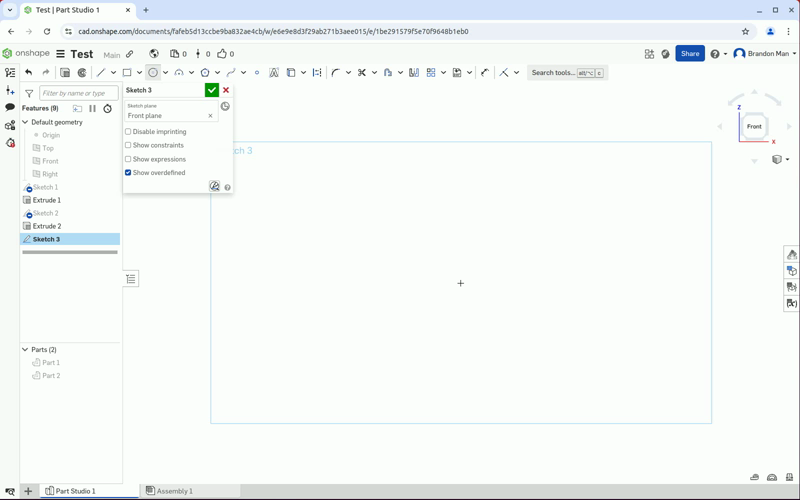
key_up(shift)
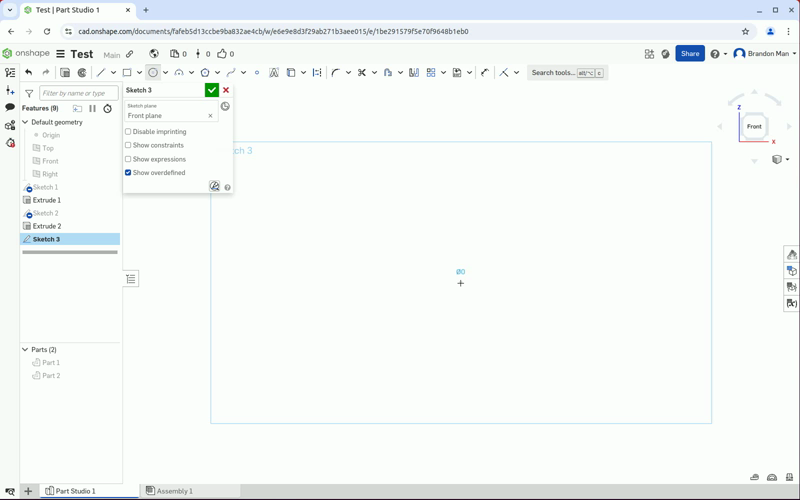
mouse_move(491, 282)
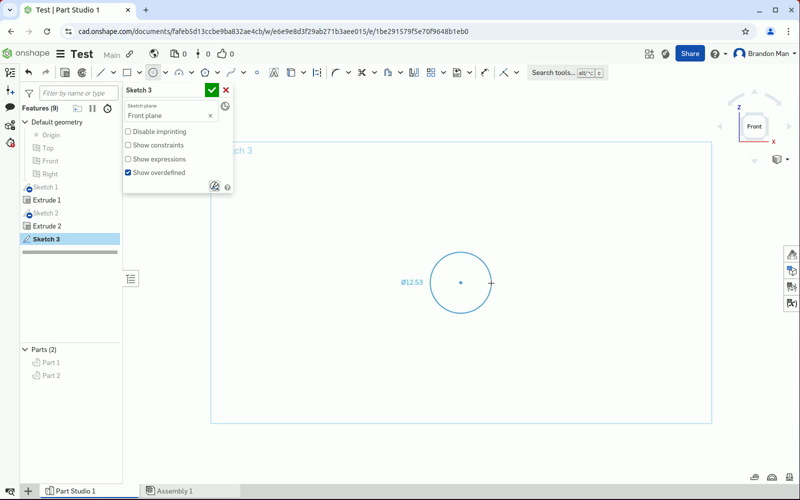
click(491, 282)
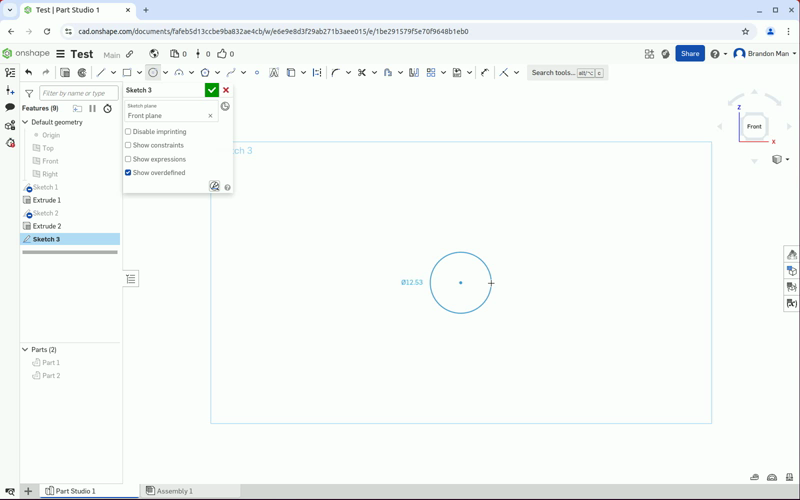
key(esc)
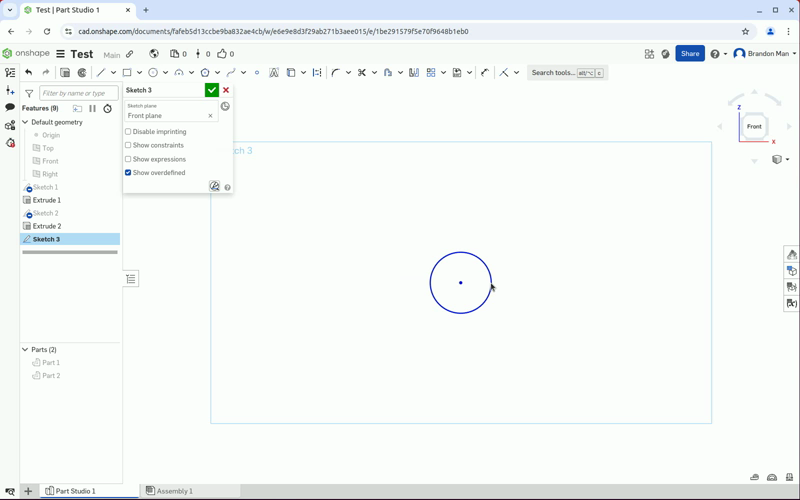
key(c)
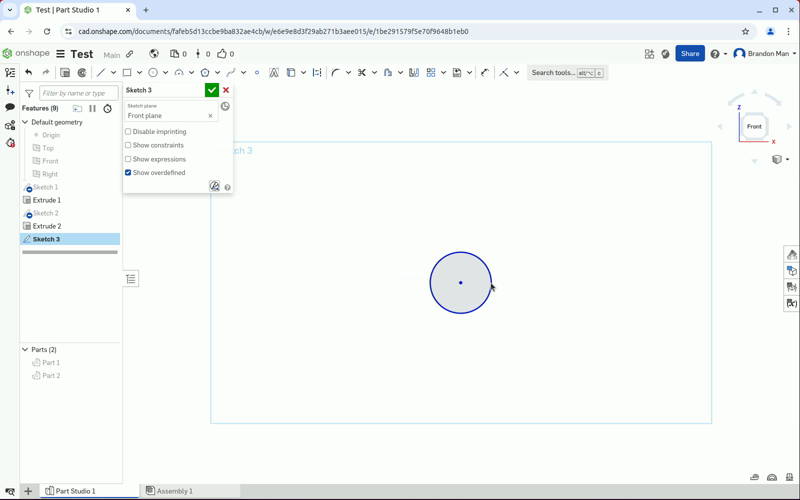
key_down(shift)
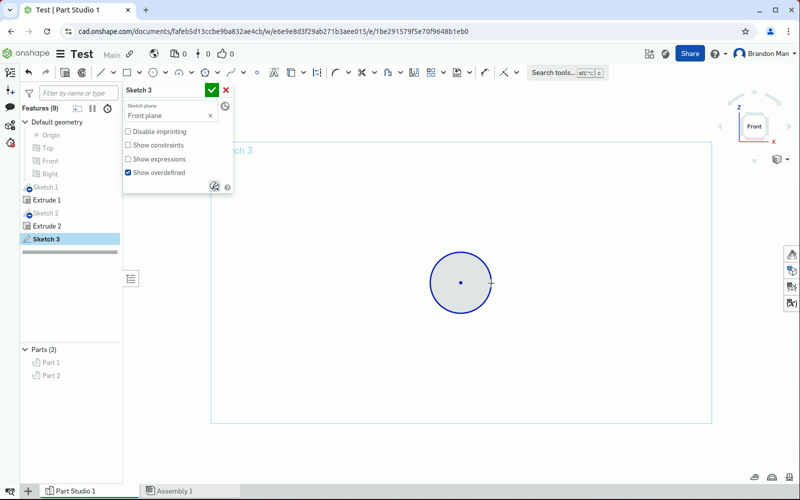
mouse_move(460, 282)
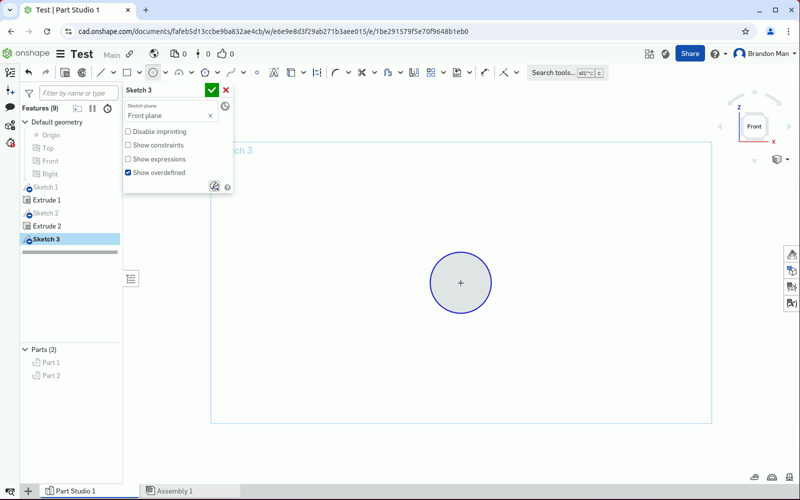
click(460, 282)
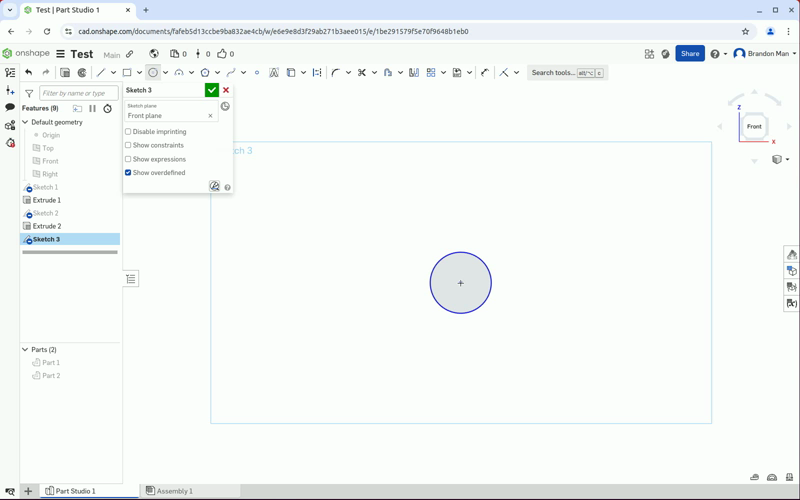
key_up(shift)
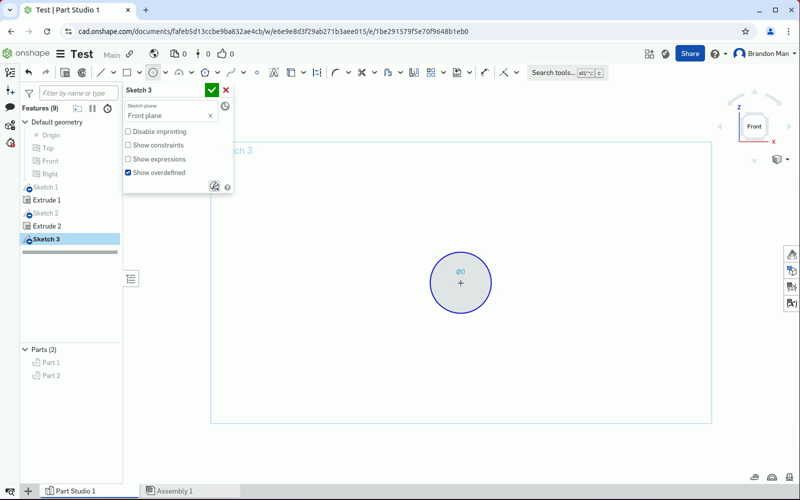
mouse_move(472, 282)
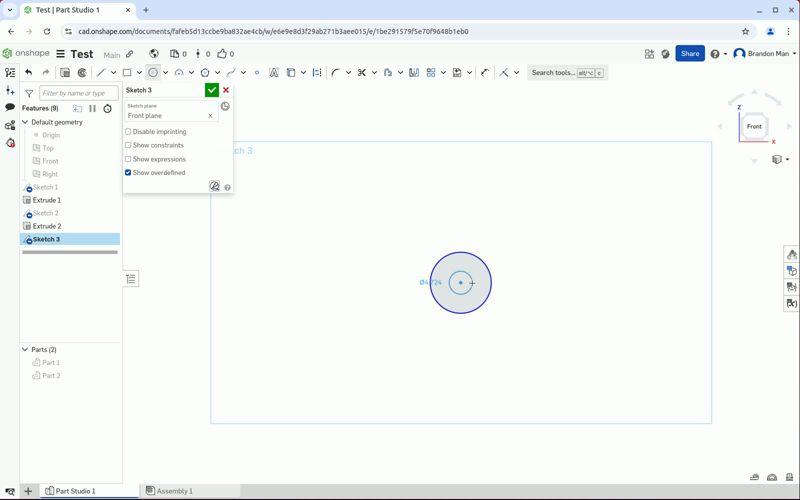
click(472, 282)
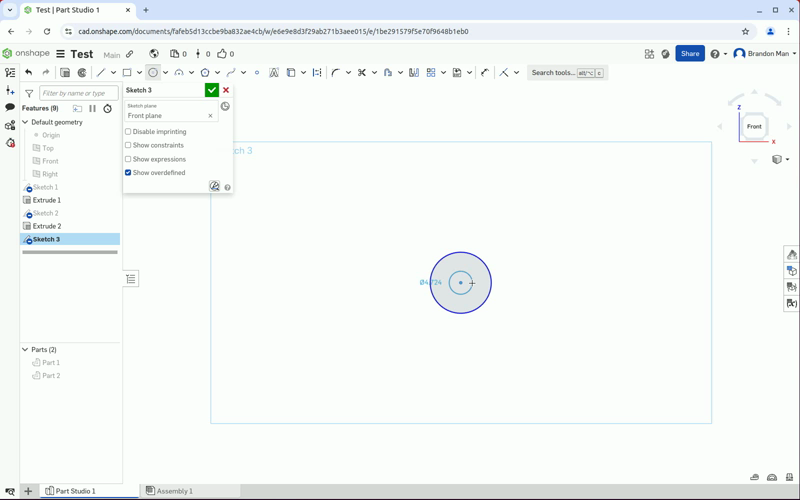
key(esc)
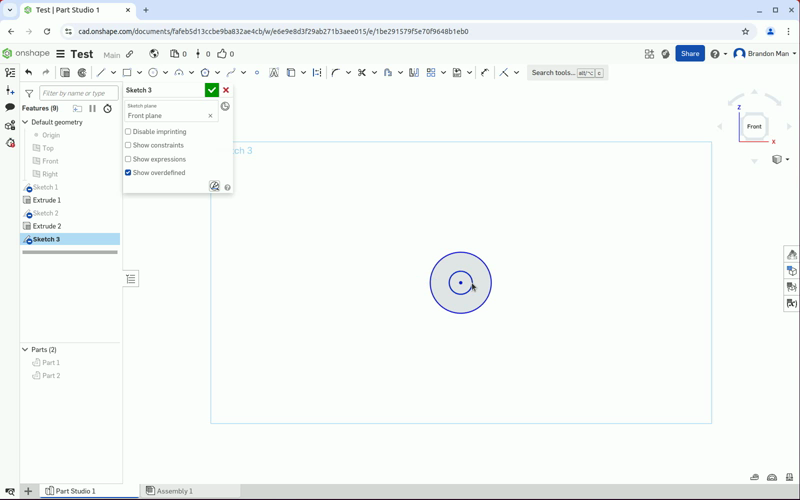
mouse_move(438, 280)
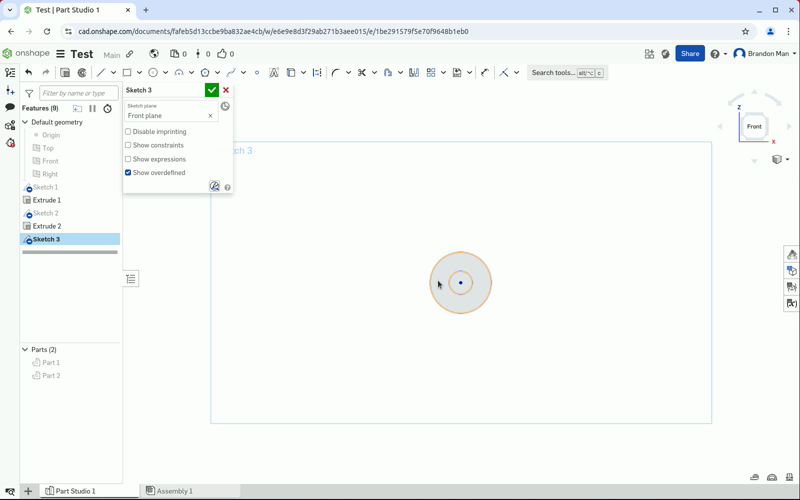
click(438, 280)
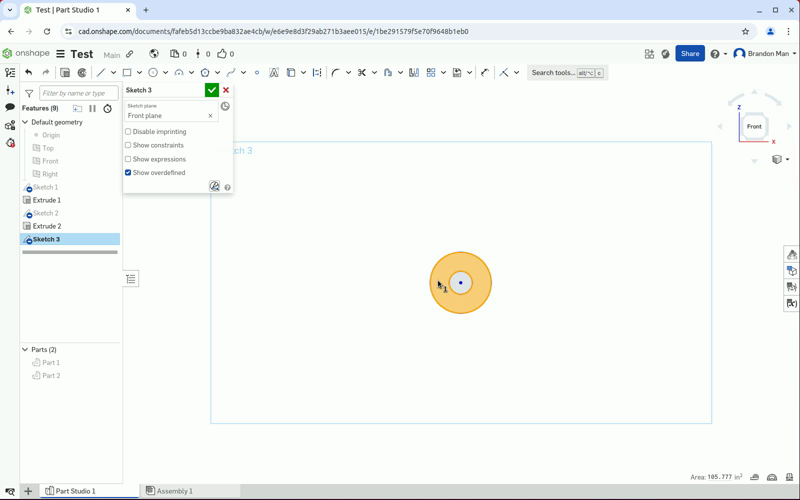
mouse_move(73, 352)
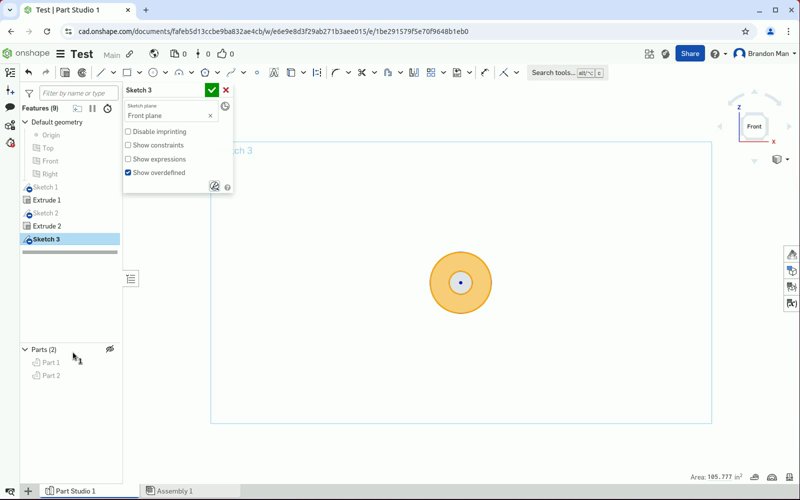
key(shift+y)
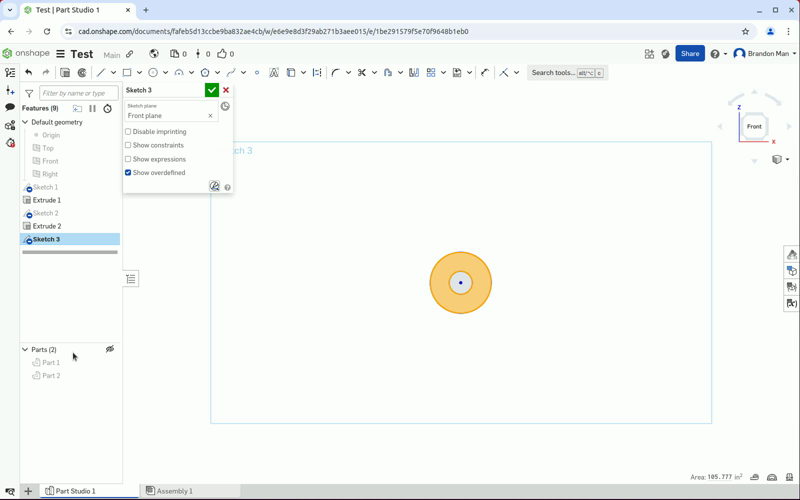
key(shift+e)
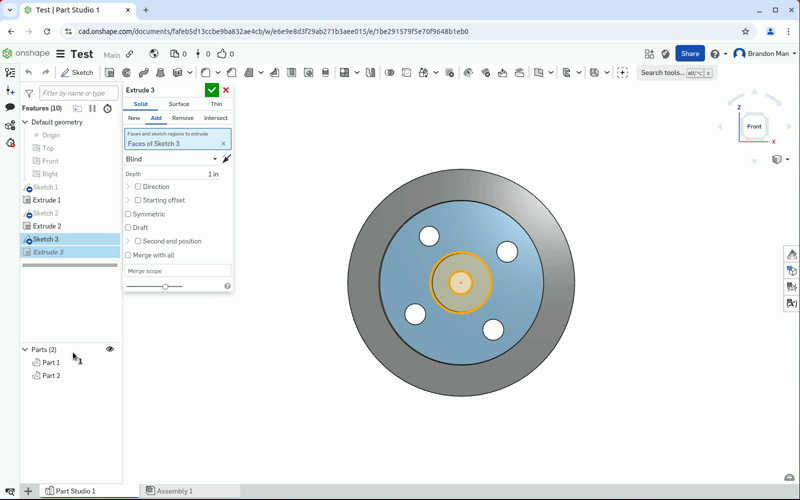
mouse_move(143, 106)
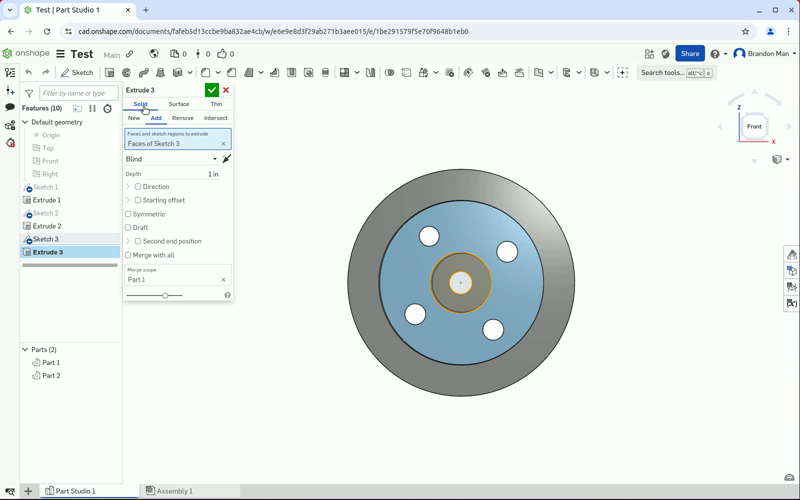
click(143, 106)
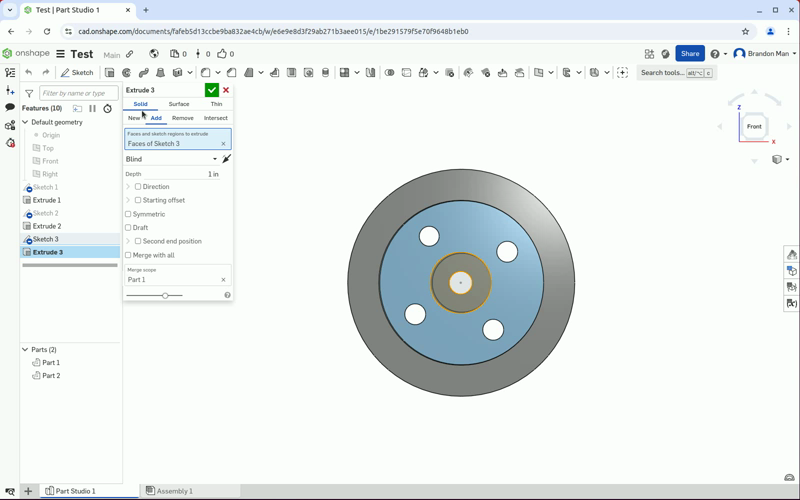
mouse_move(137, 120)
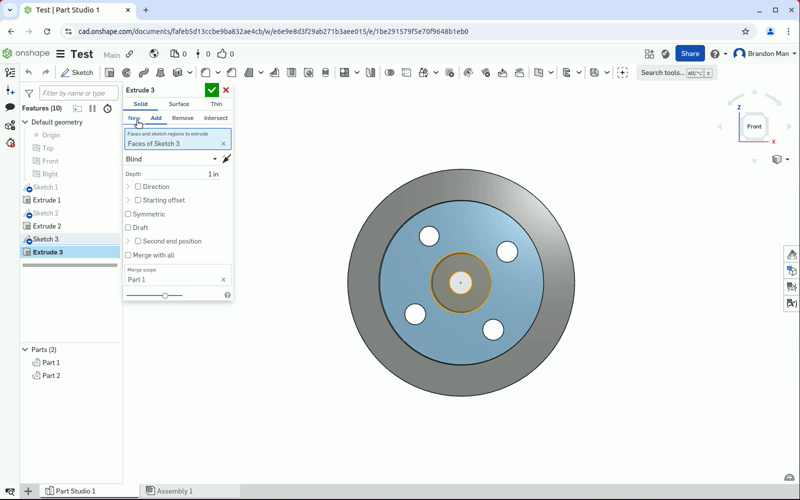
click(137, 120)
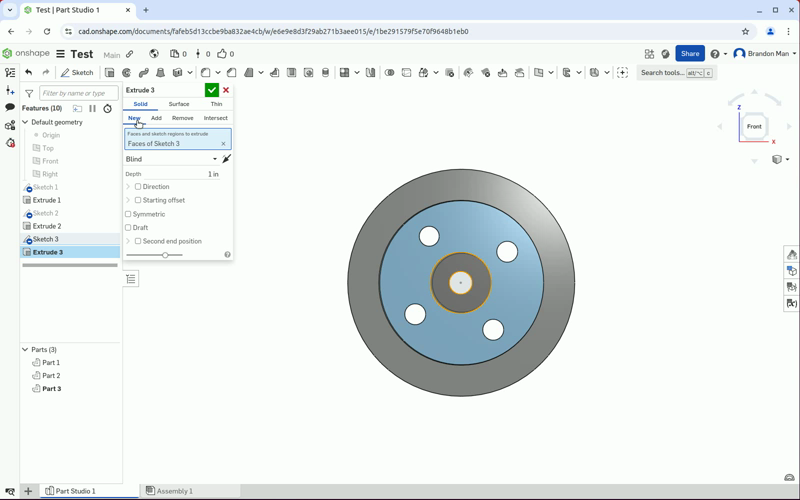
key(tab, 4)
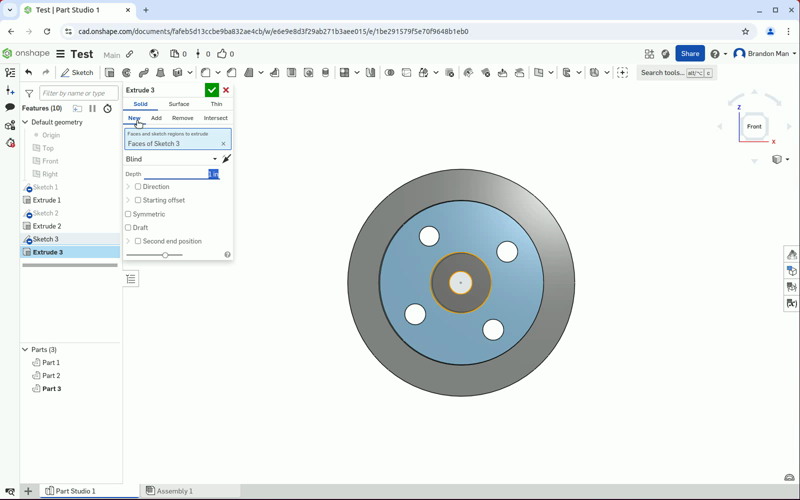
text(7.702)
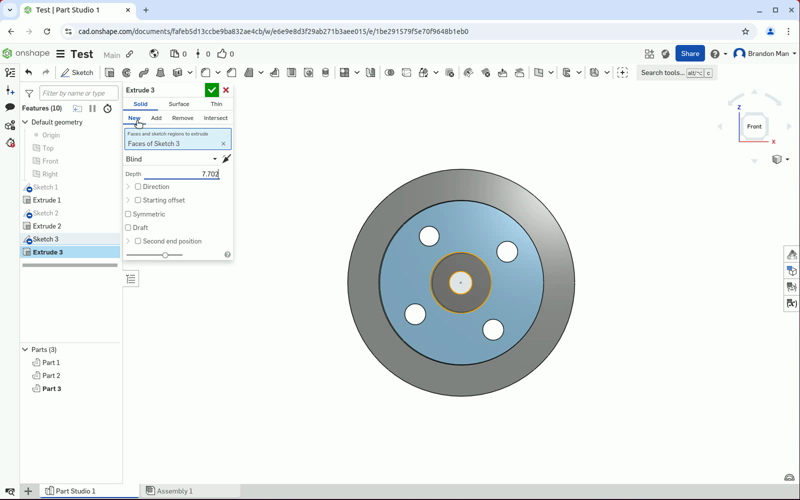
key(tab, 3)
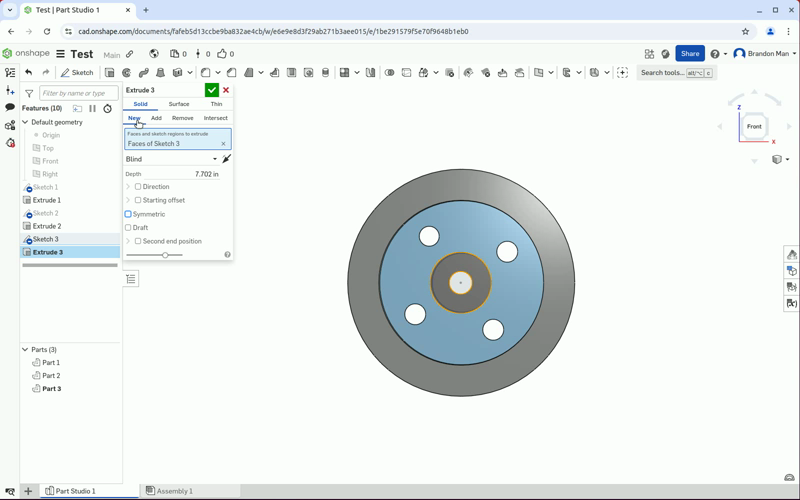
key(space)
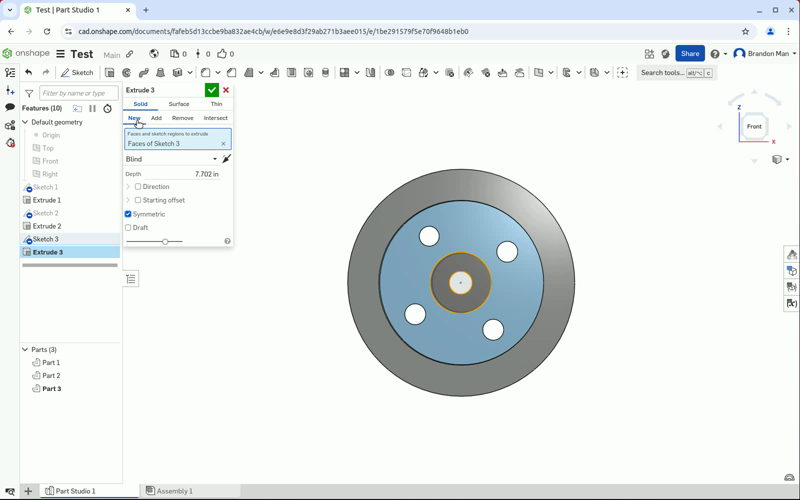
key(enter)
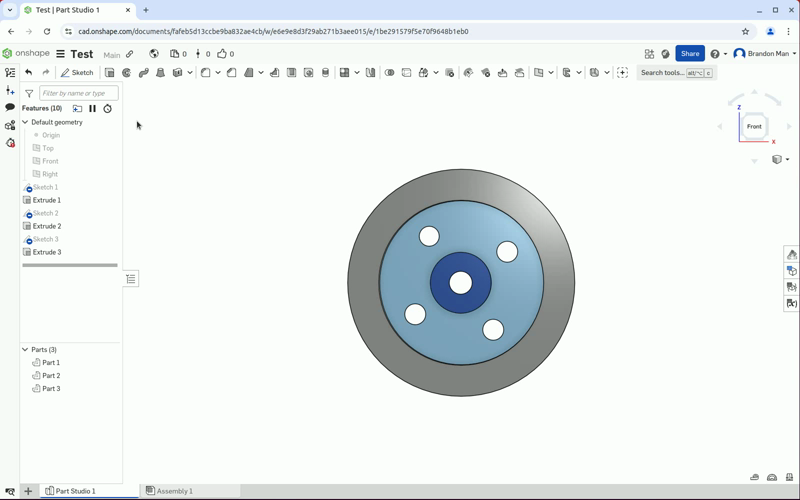
key(shift+h)
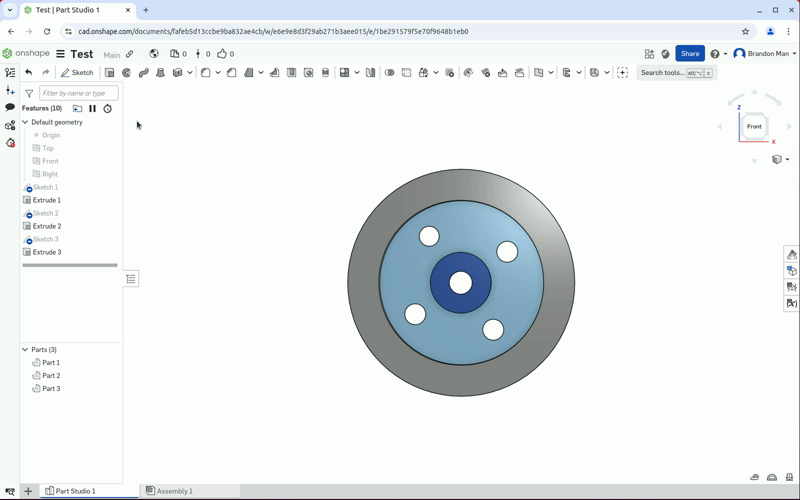
key(shift+h)
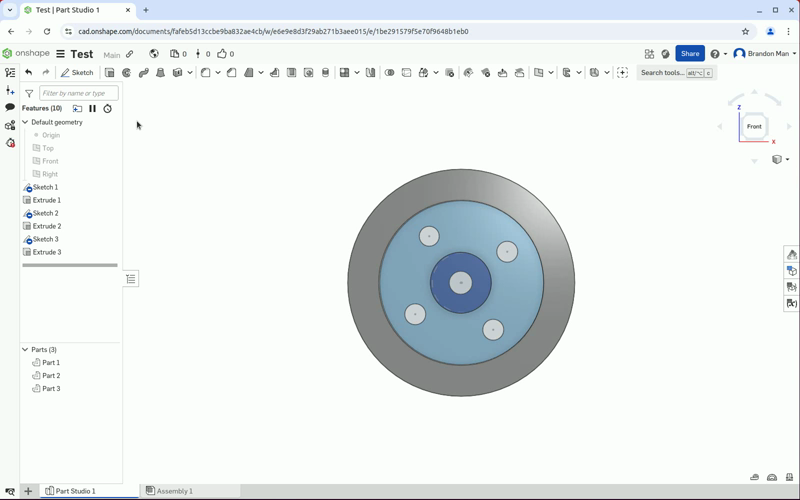
key(shift+7)
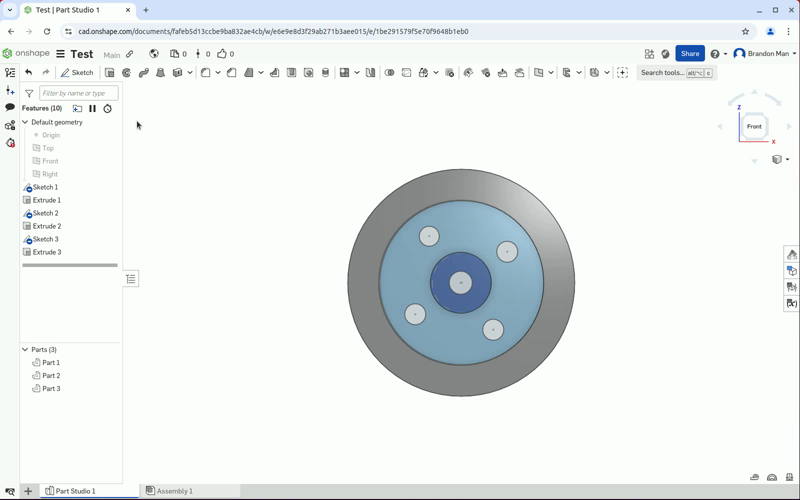
key(left, 2)
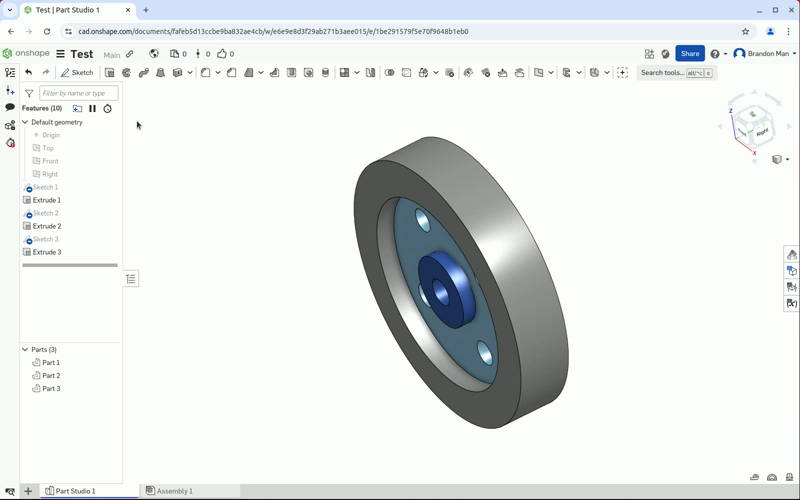
key(down, 2)
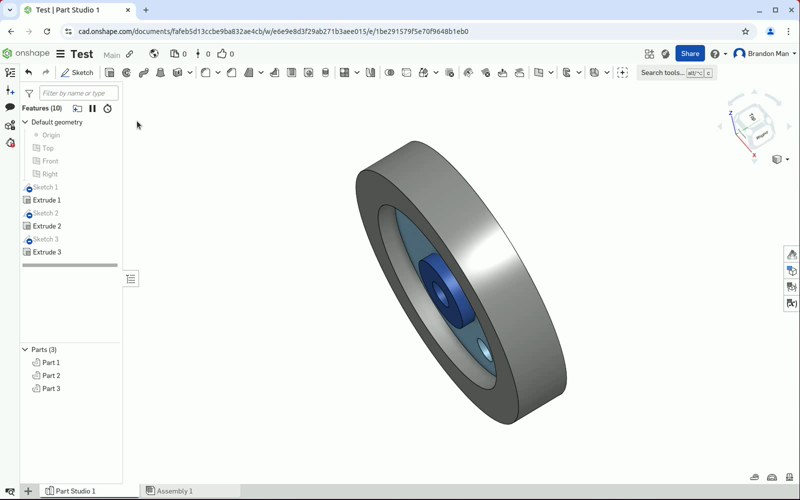
key(up, 2)
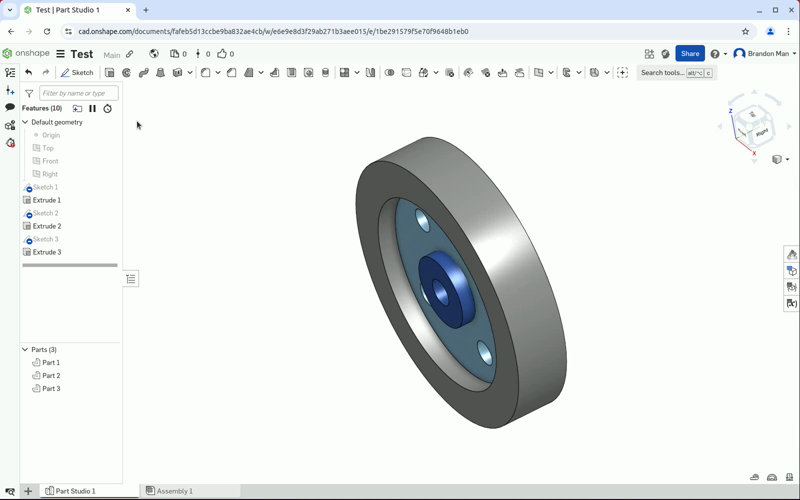
key(right, 2)
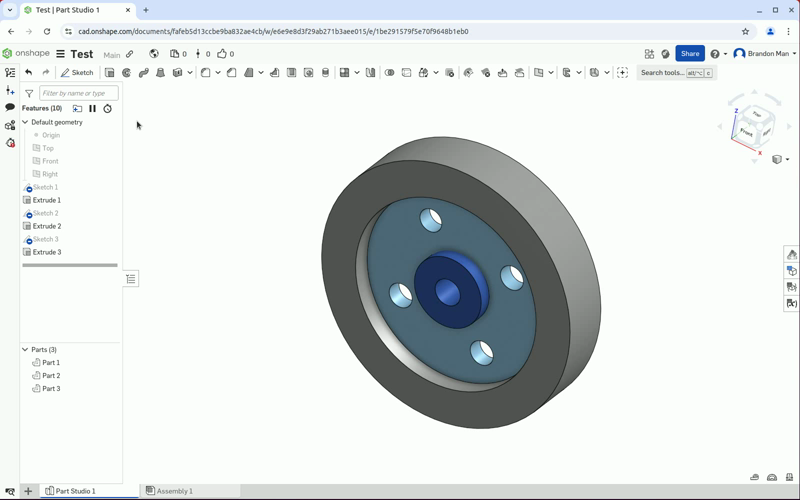
mouse_move(73, 189)
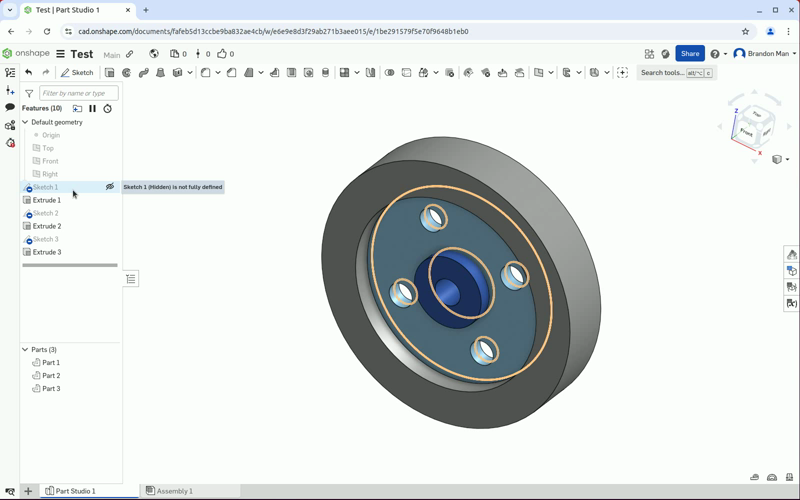
click(73, 189)